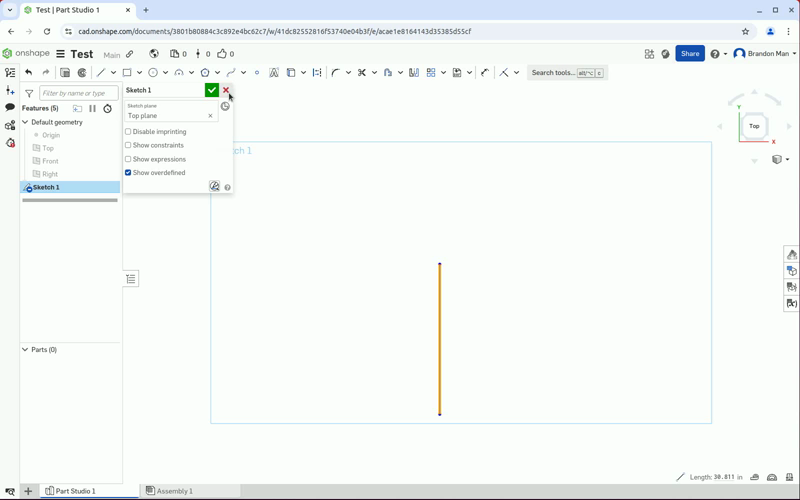
key(shift+h)
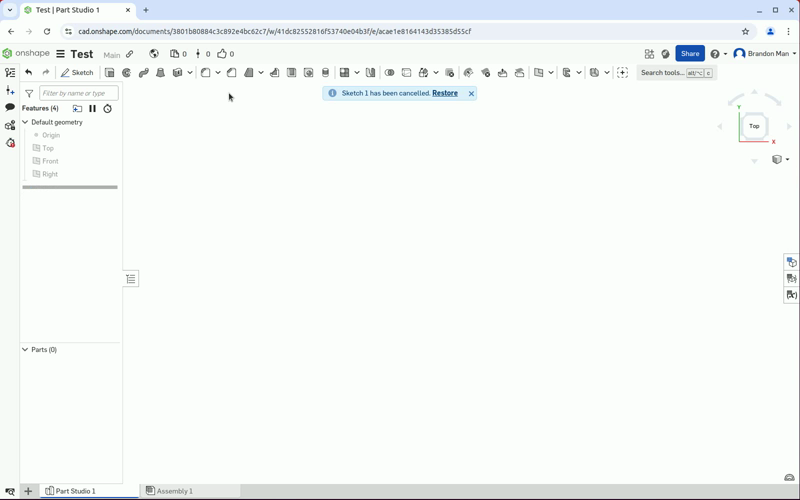
mouse_move(73, 352)
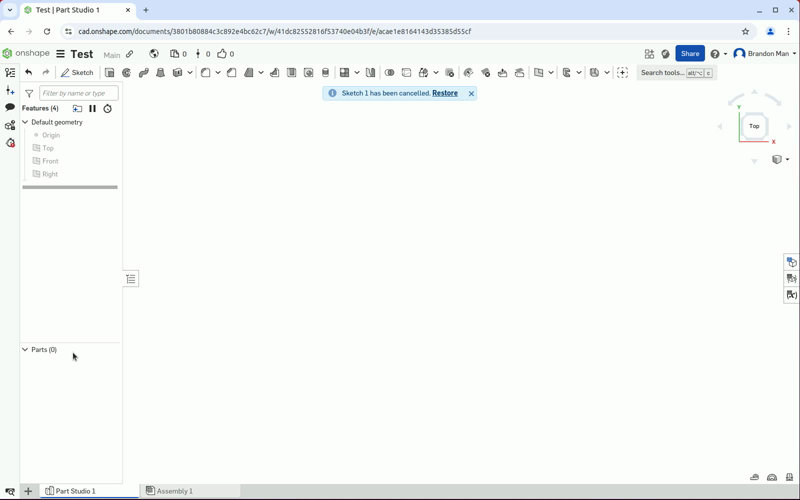
key(y)
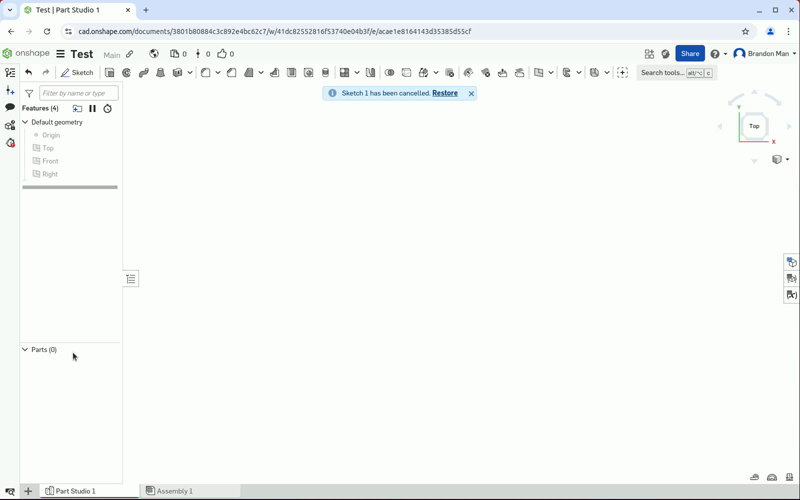
key(shift+p)
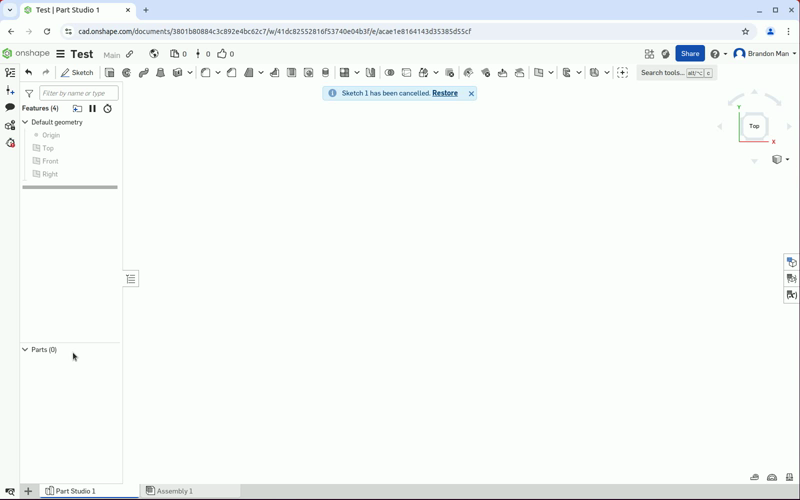
key(space)
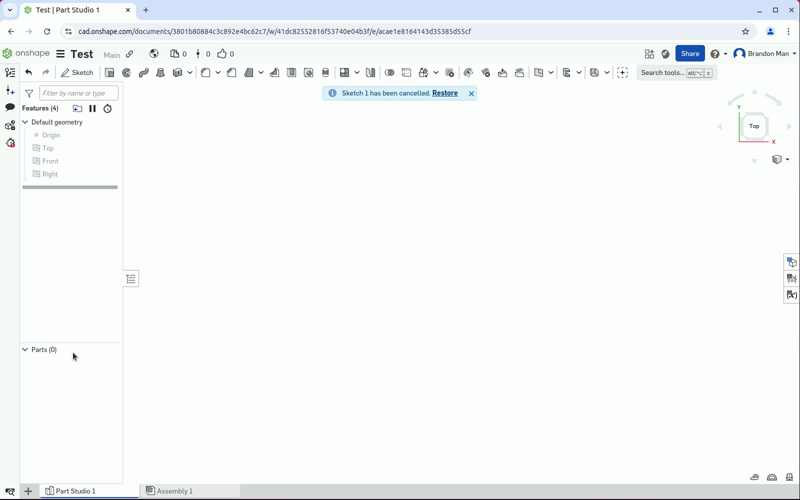
key_down(shift)
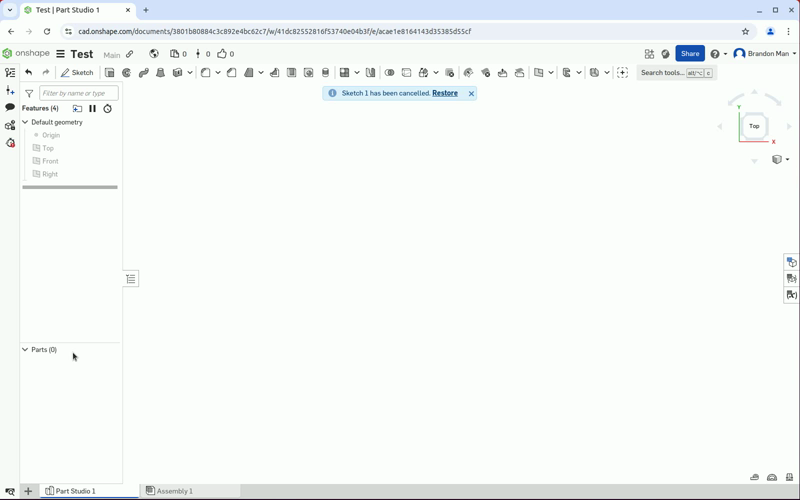
key(up)
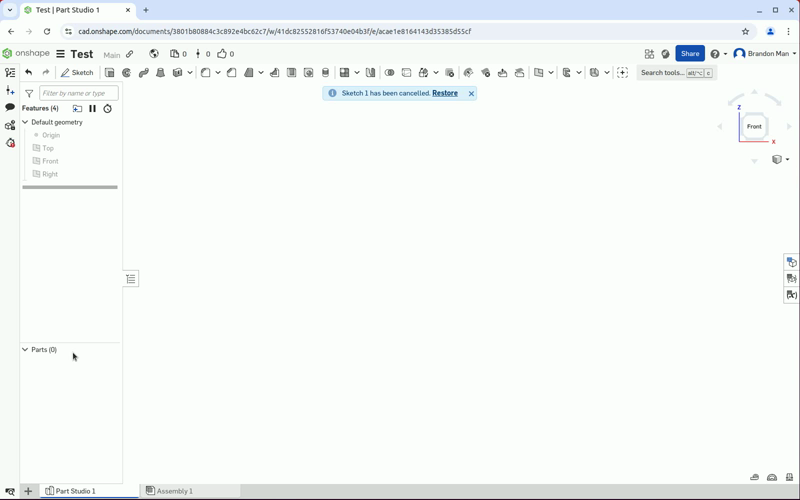
key_up(shift)
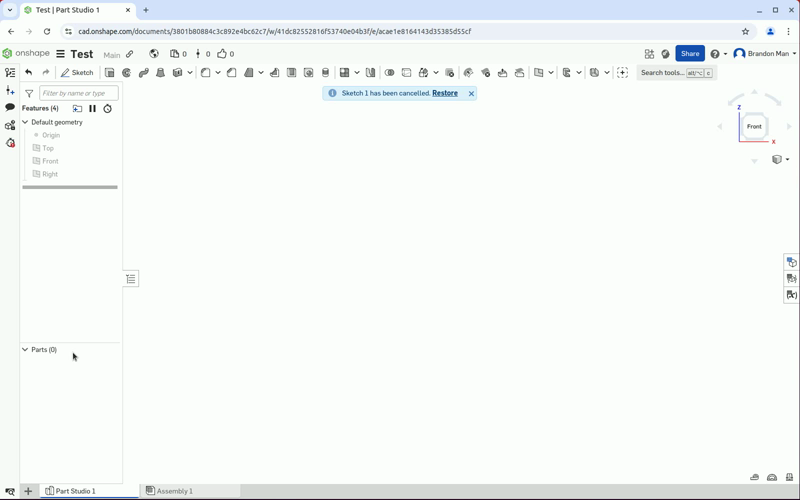
mouse_move(73, 352)
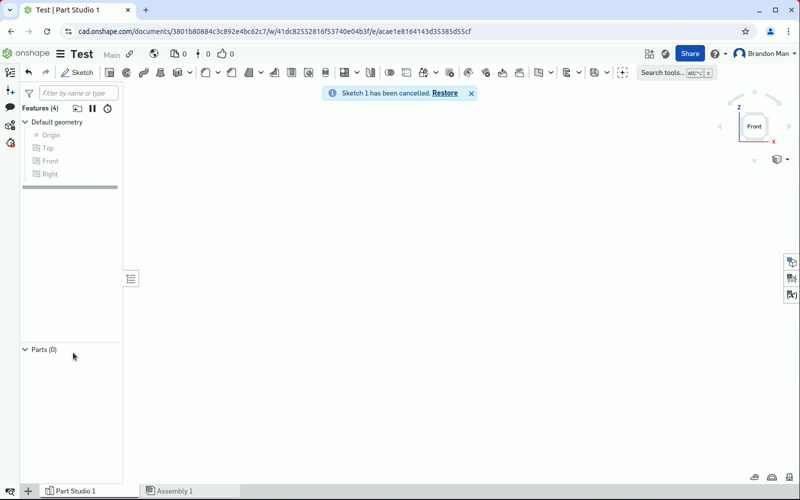
key(shift+y)
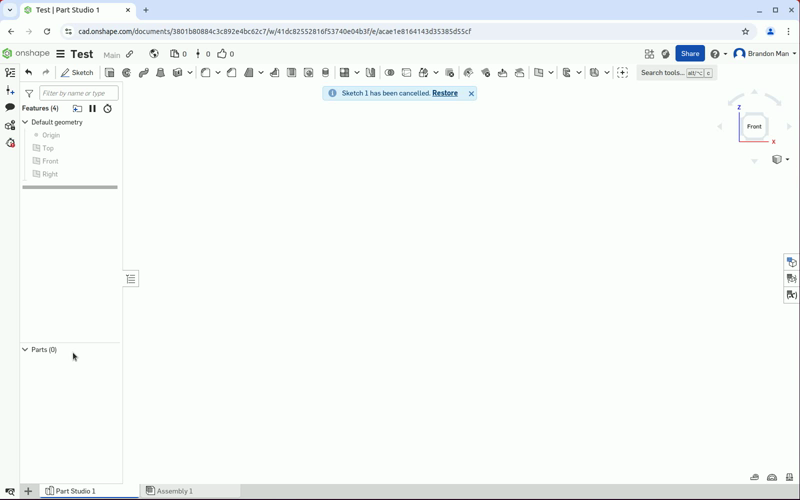
key(shift+s)
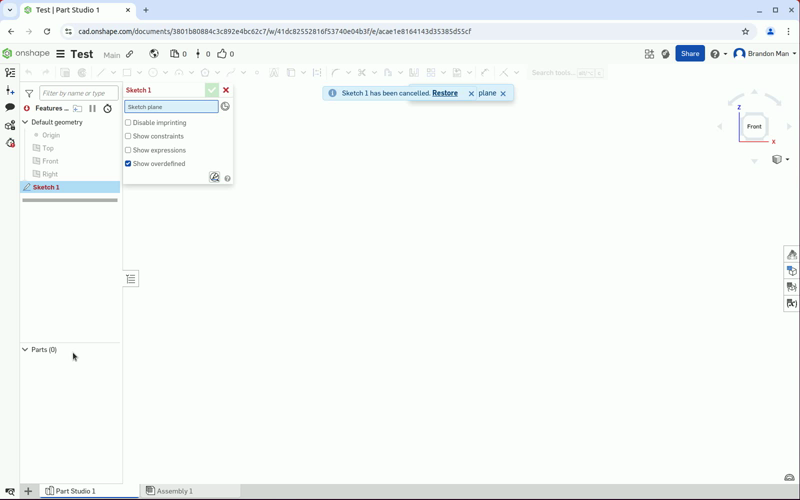
mouse_move(73, 163)
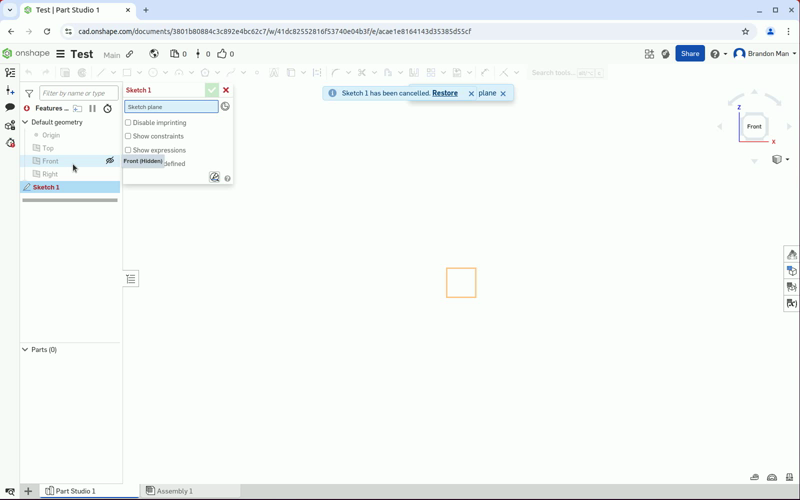
click(73, 163)
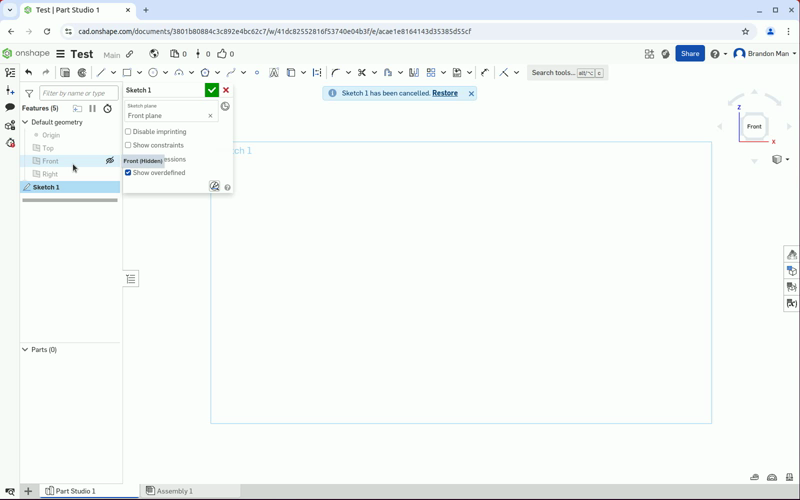
mouse_move(73, 352)
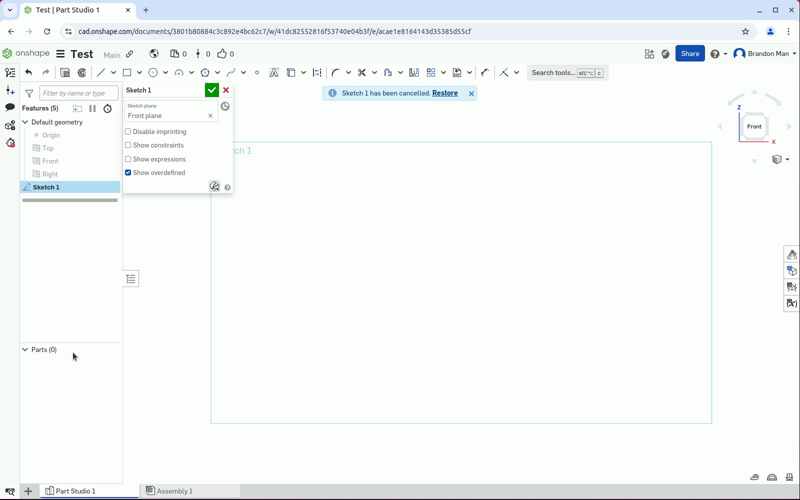
key(y)
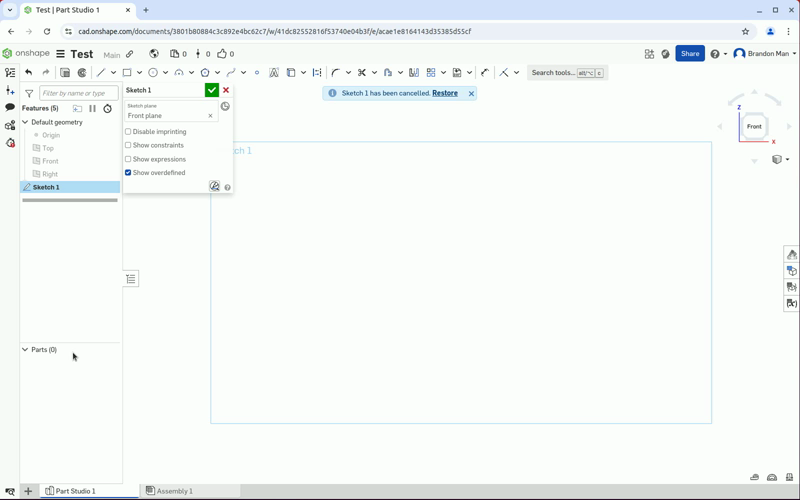
key(l)
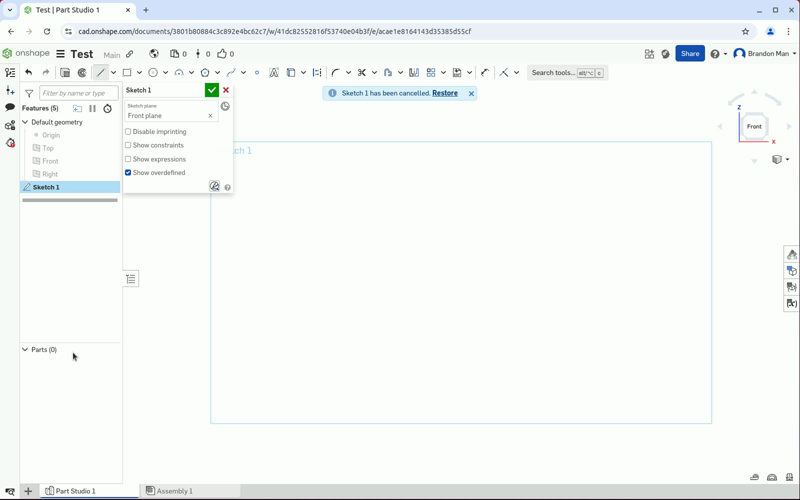
key_down(shift)
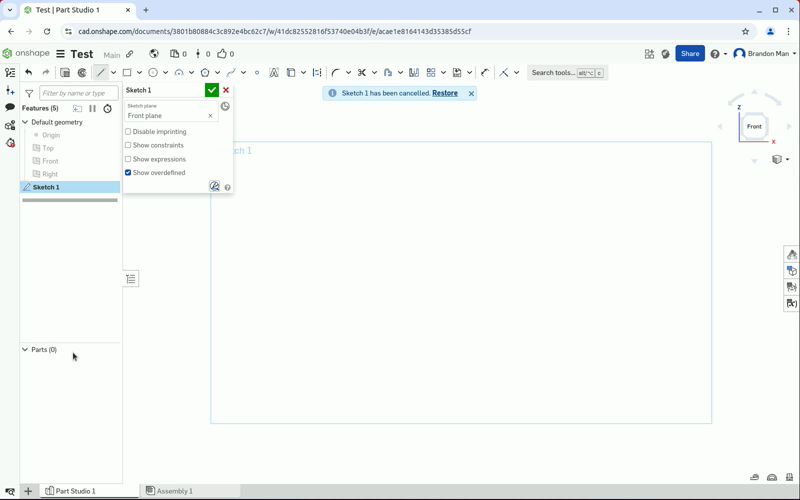
mouse_move(460, 282)
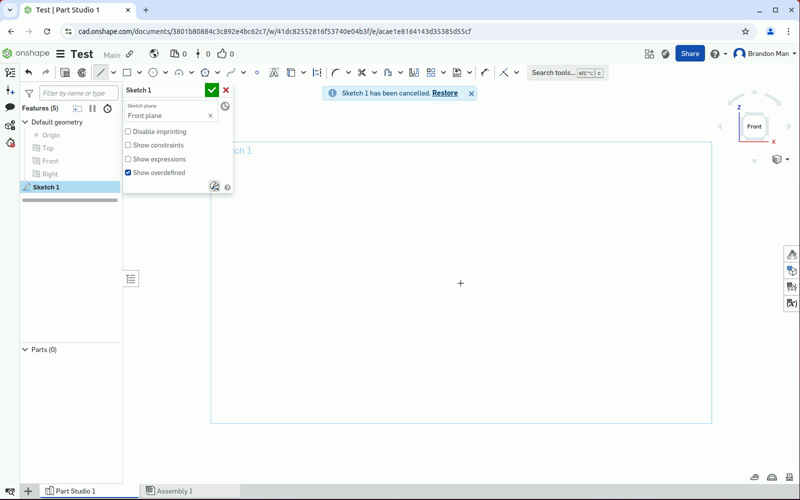
click(460, 282)
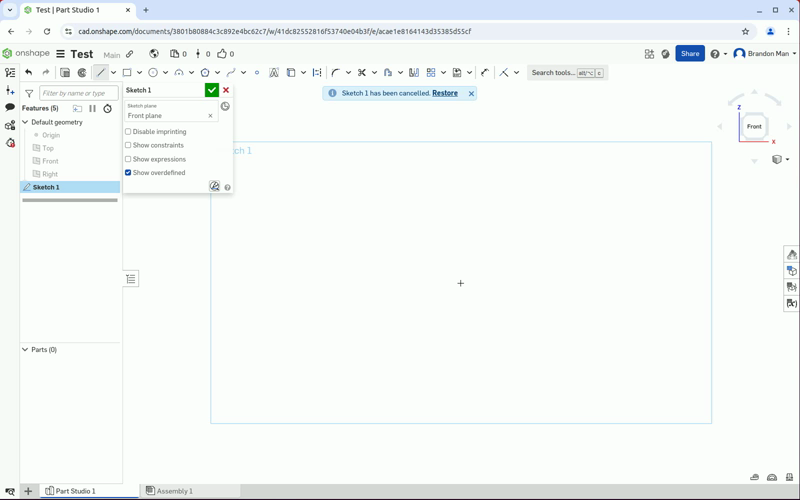
key_up(shift)
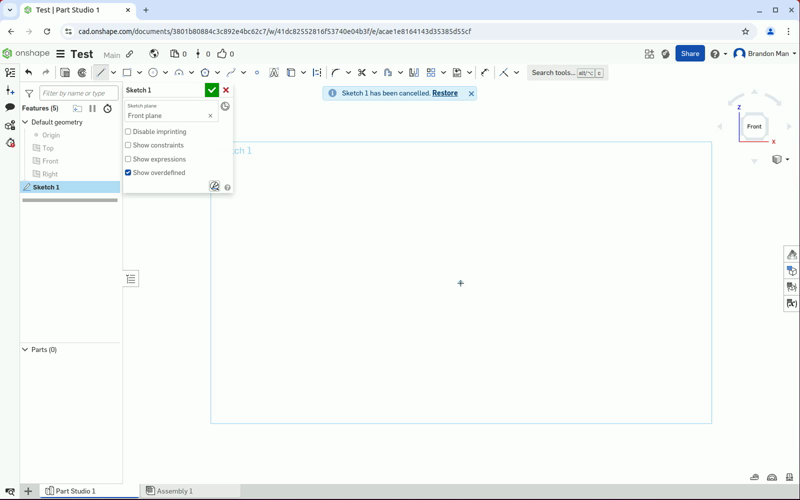
key_down(shift)
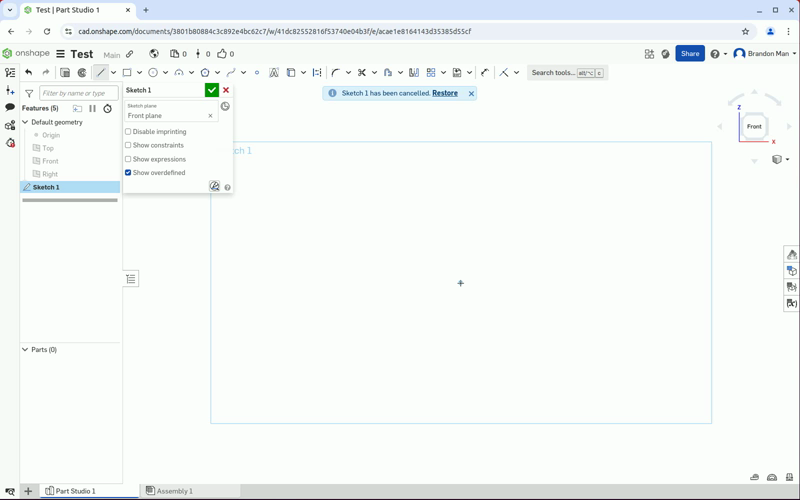
mouse_move(573, 282)
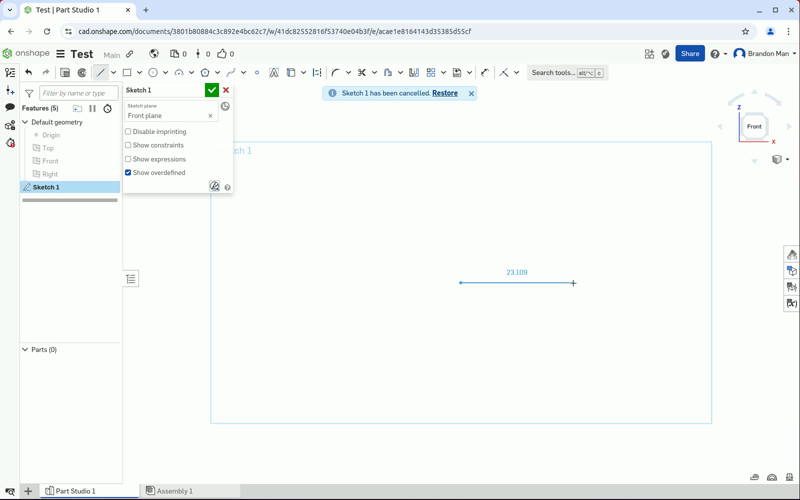
click(573, 282)
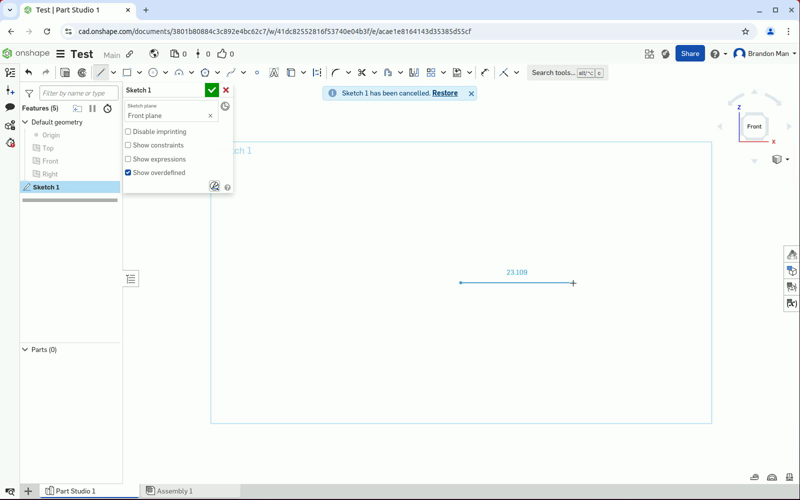
key_up(shift)
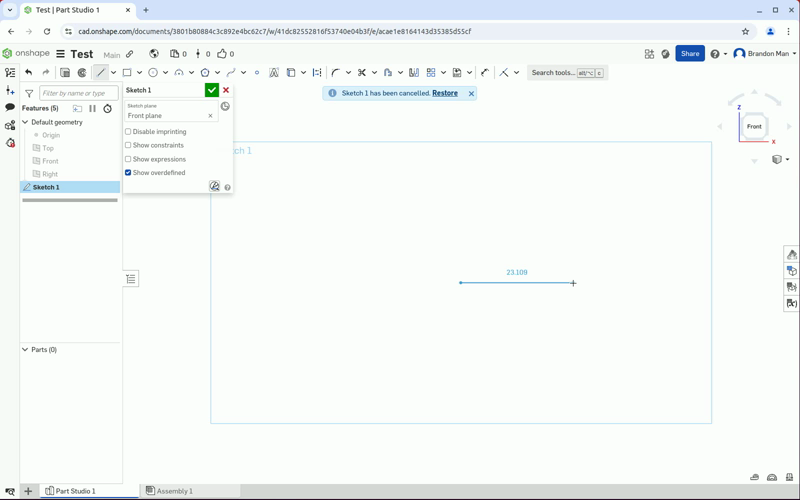
key_down(shift)
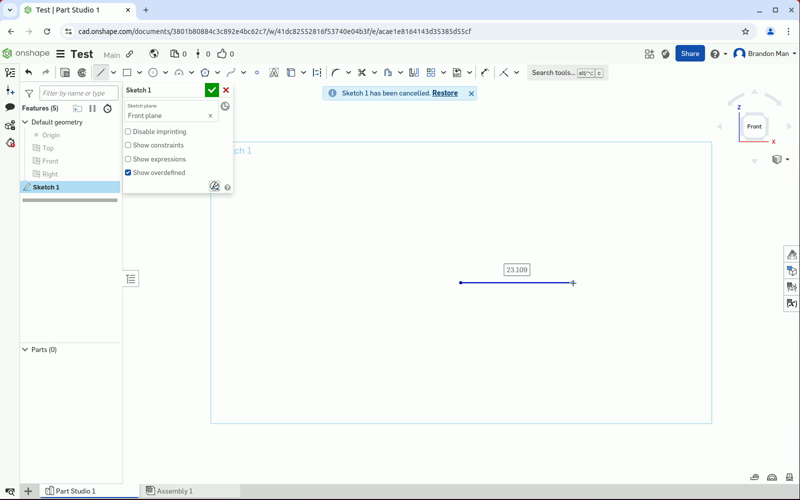
mouse_move(530, 240)
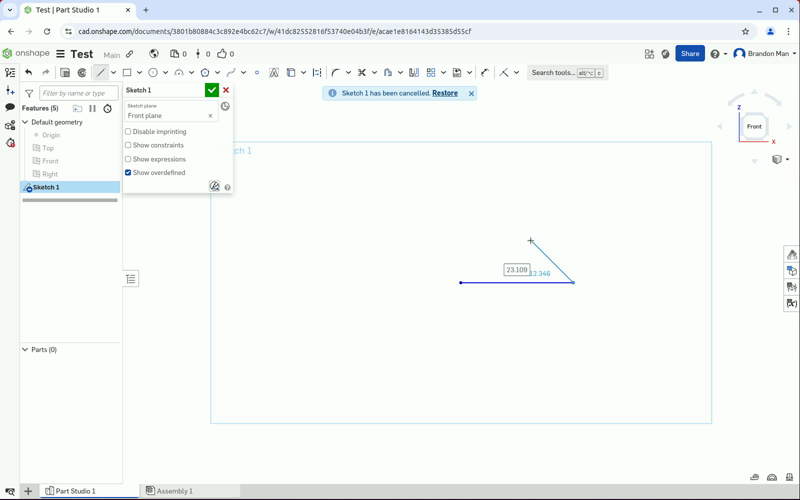
click(530, 240)
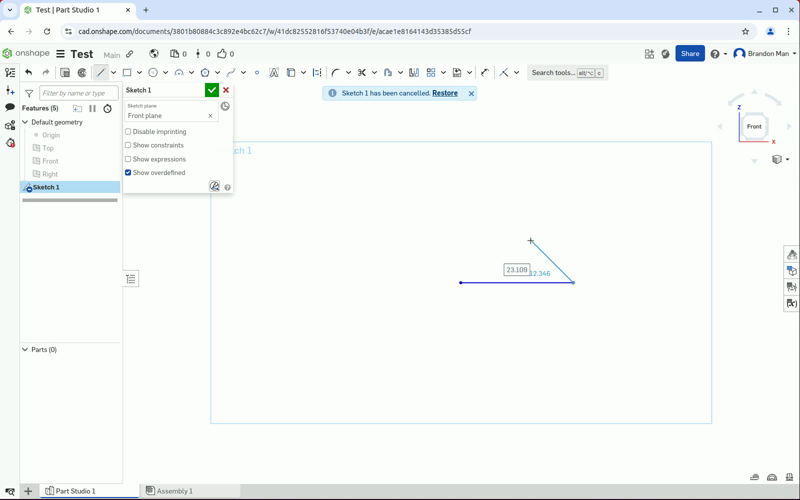
key_up(shift)
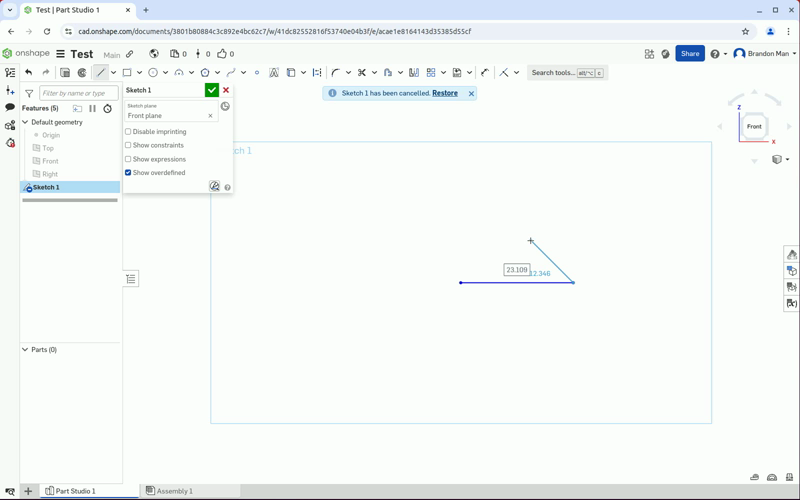
key_down(shift)
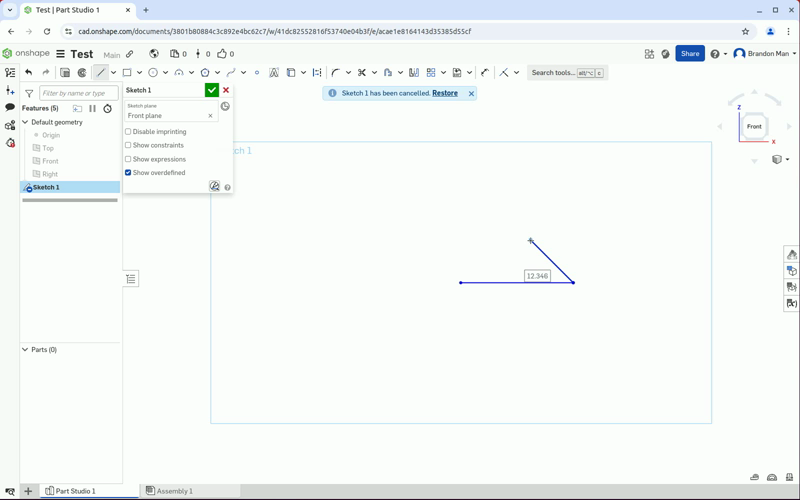
mouse_move(560, 240)
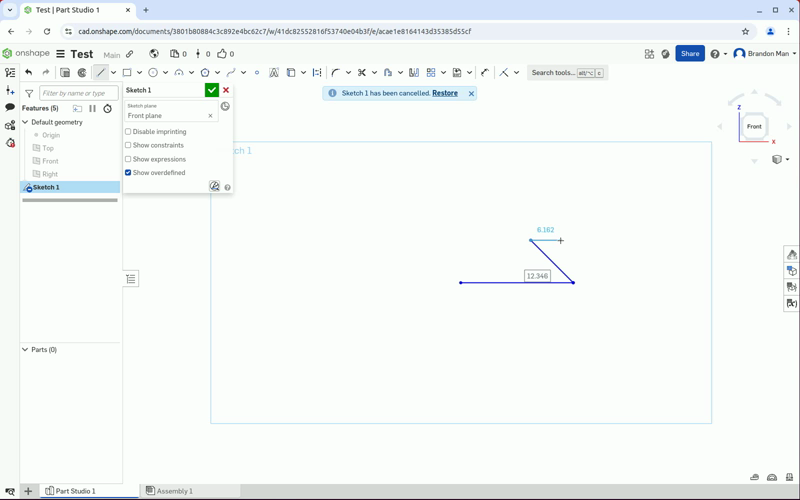
mouse_move(503, 213)
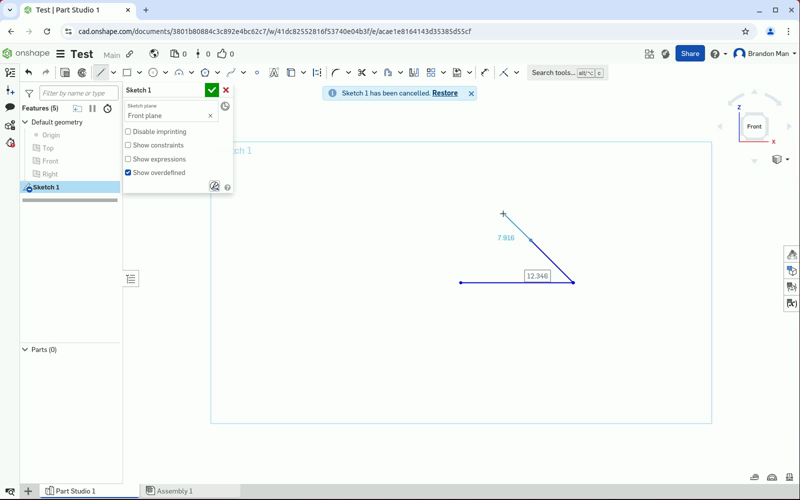
click(503, 213)
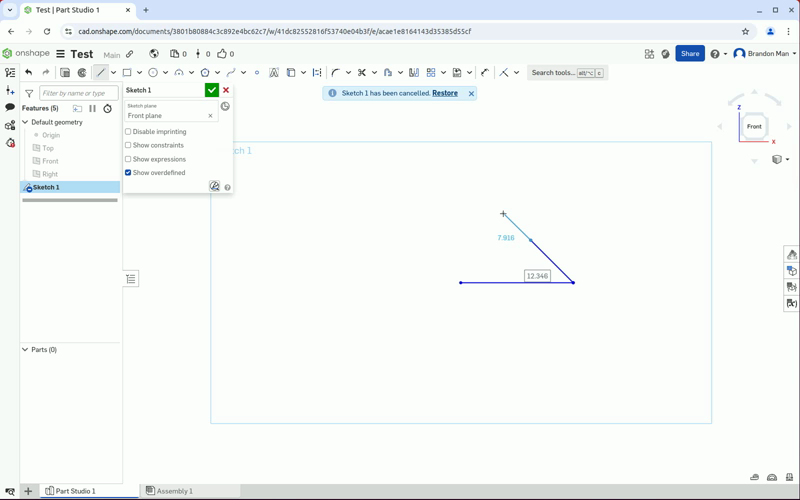
key_up(shift)
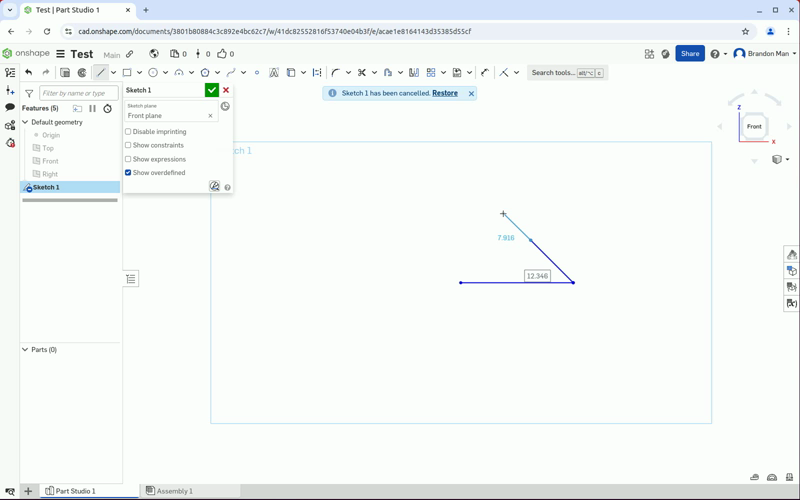
key_down(shift)
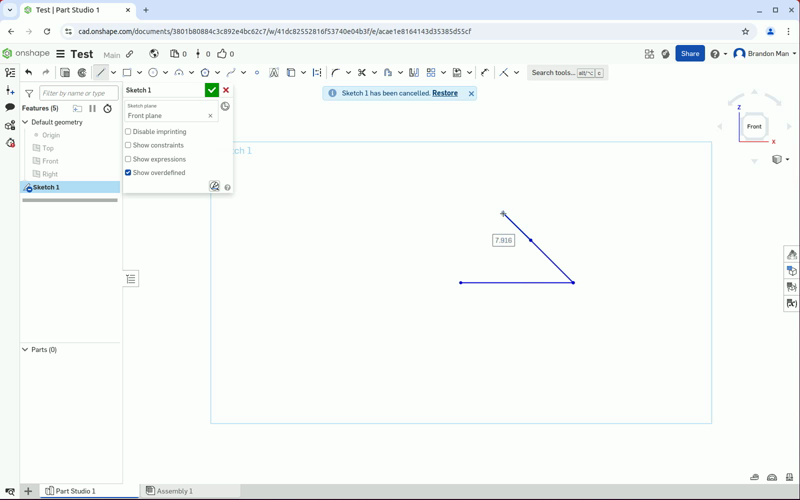
mouse_move(533, 213)
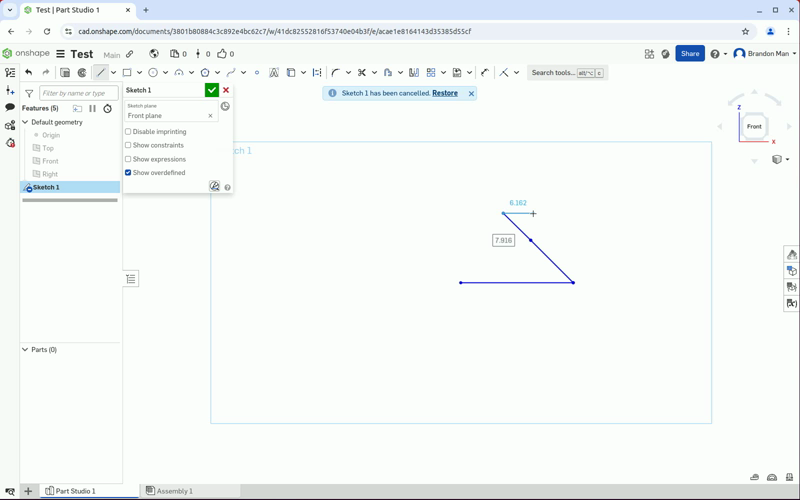
mouse_move(460, 213)
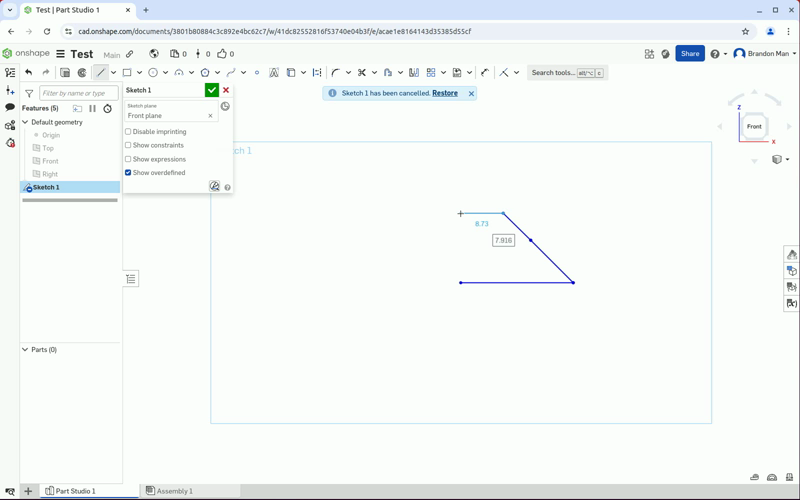
click(460, 213)
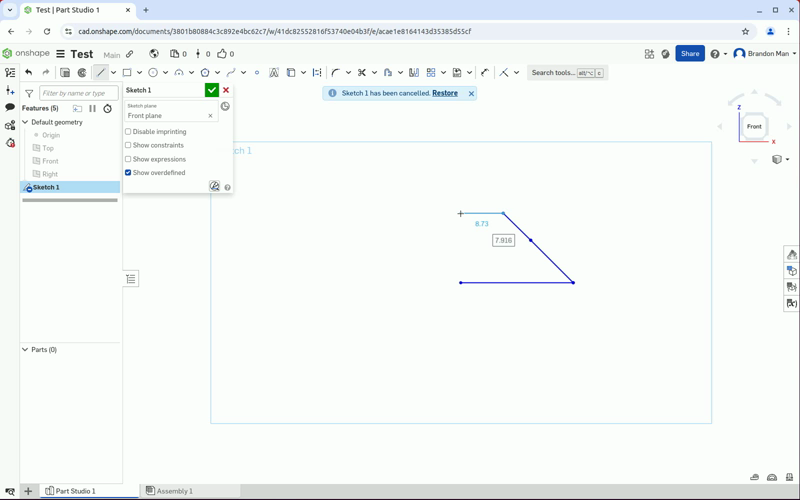
key_up(shift)
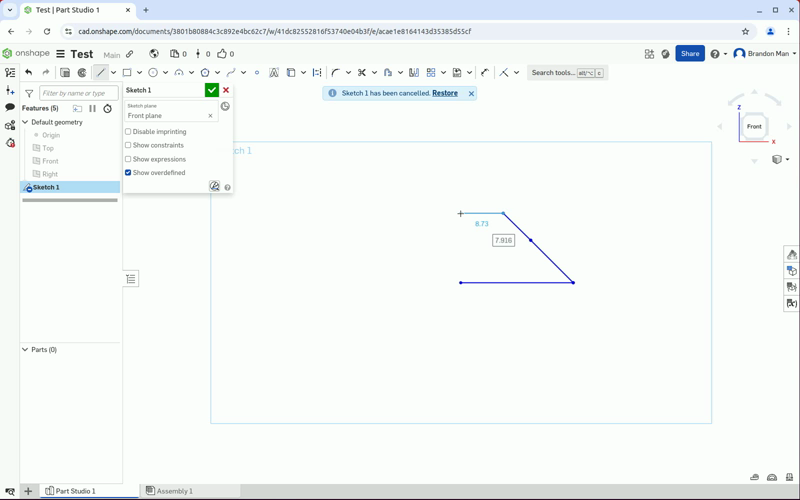
key_down(shift)
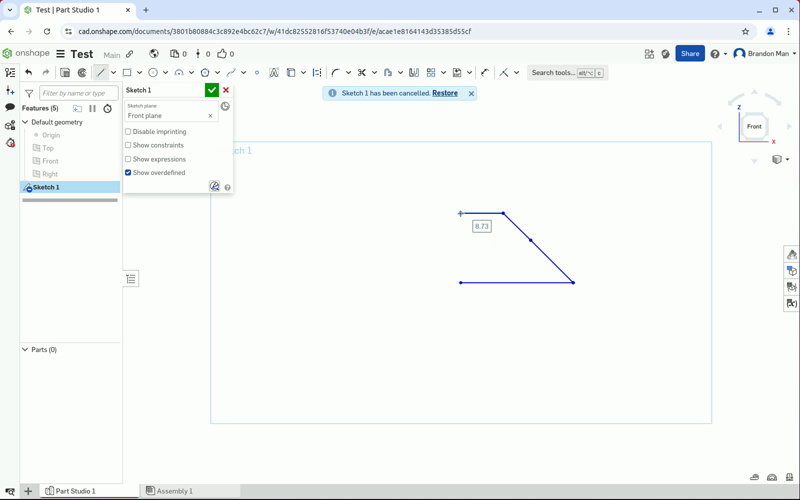
mouse_move(460, 282)
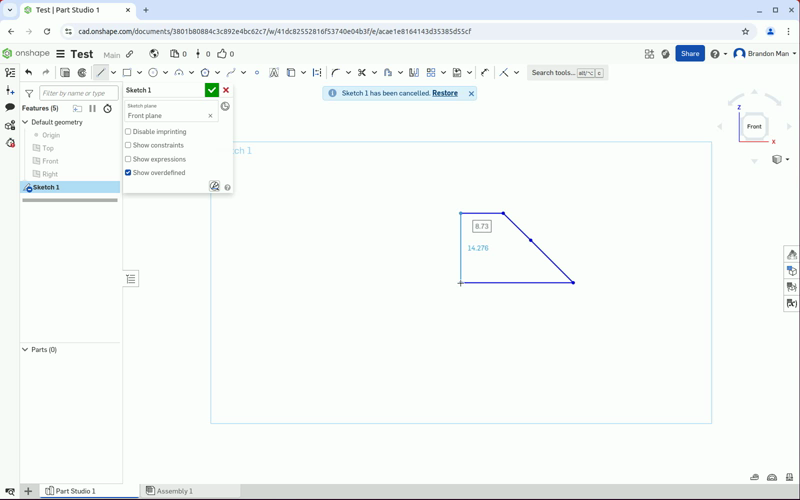
key_up(shift)
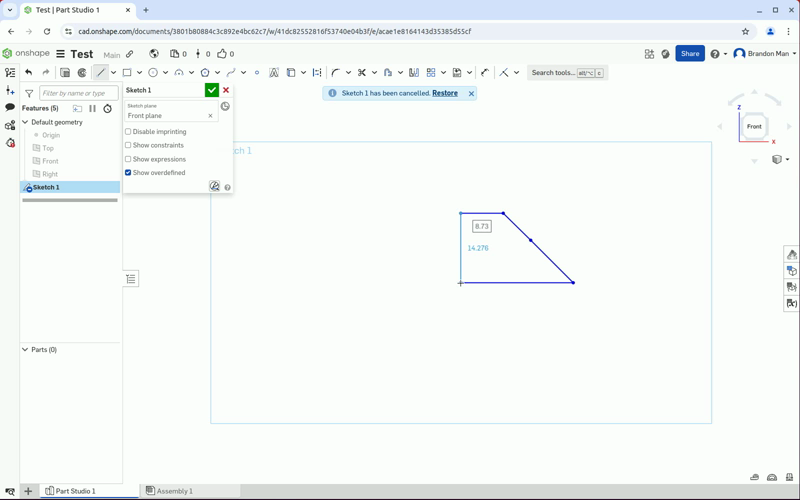
click(460, 282)
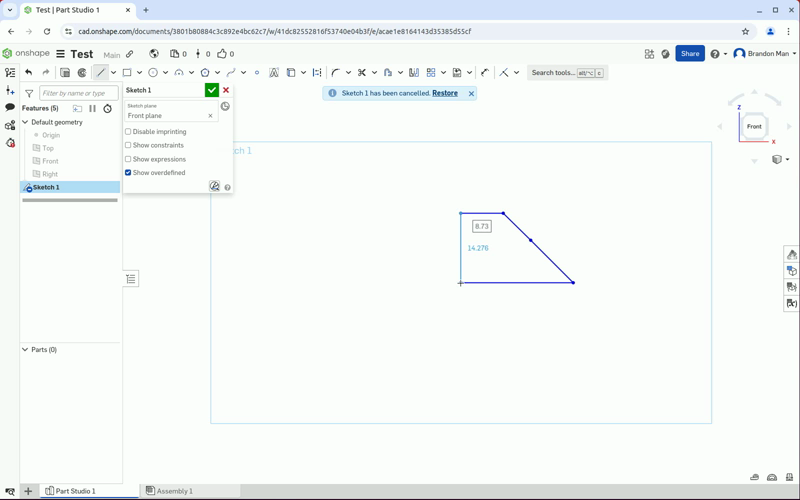
key(esc)
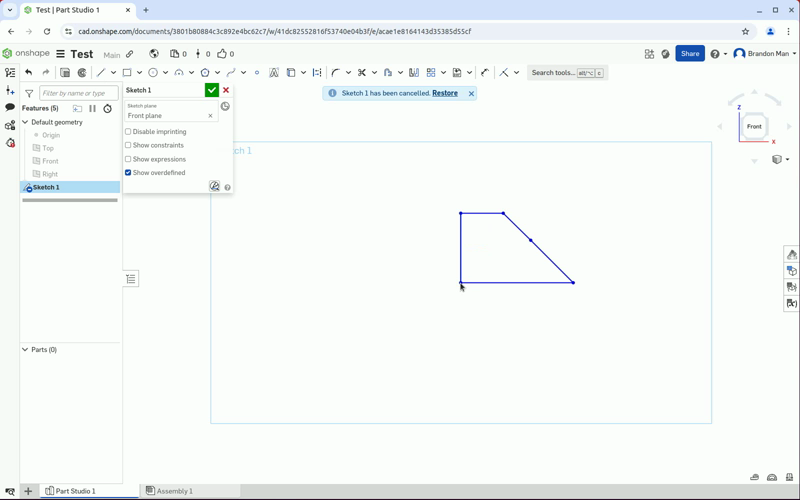
mouse_move(499, 259)
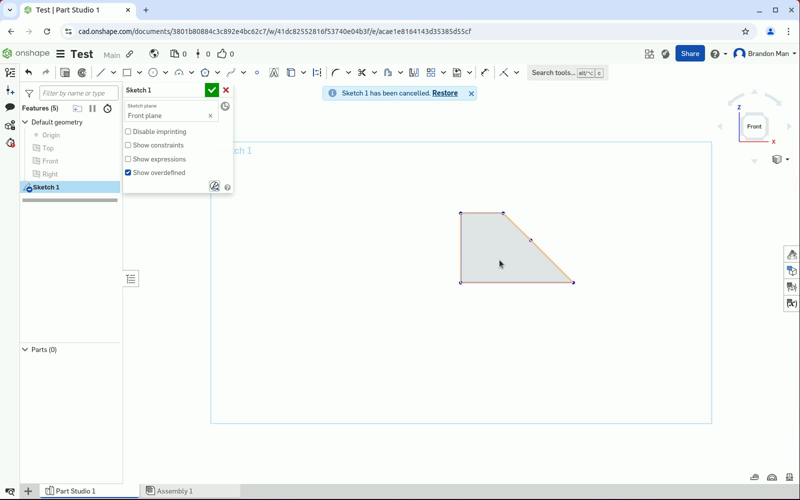
click(499, 259)
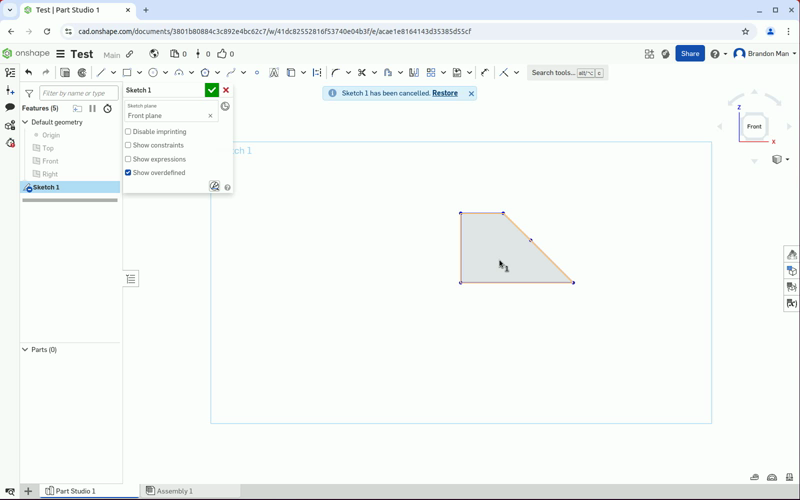
mouse_move(73, 352)
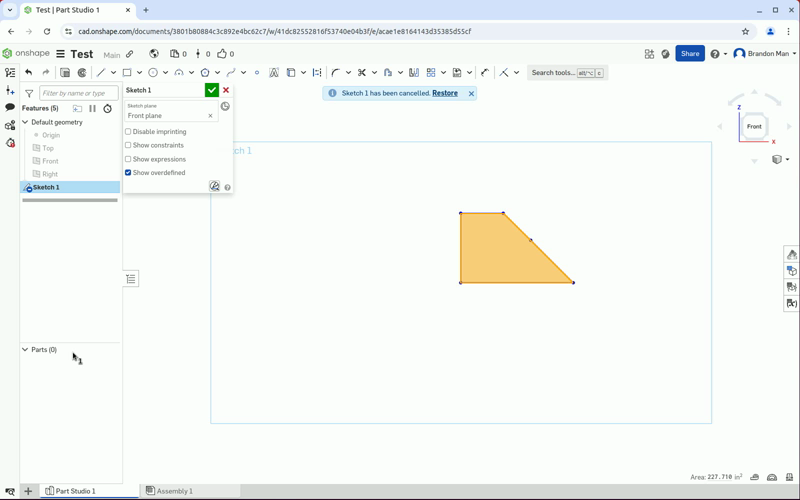
key(shift+y)
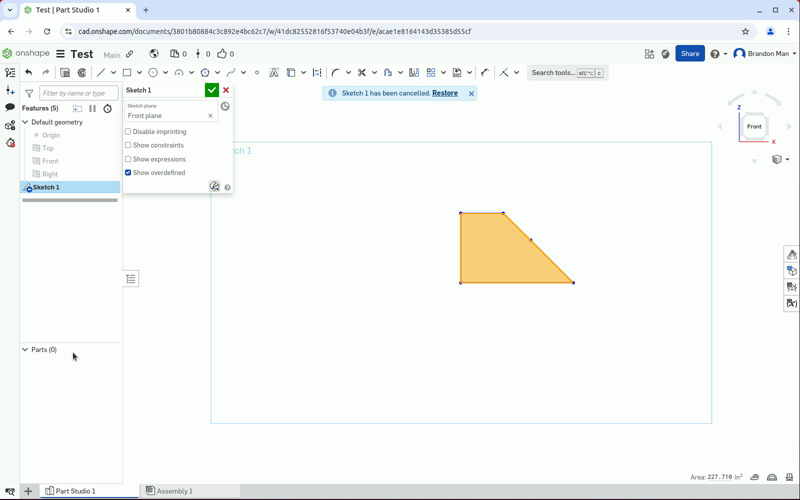
key(shift+e)
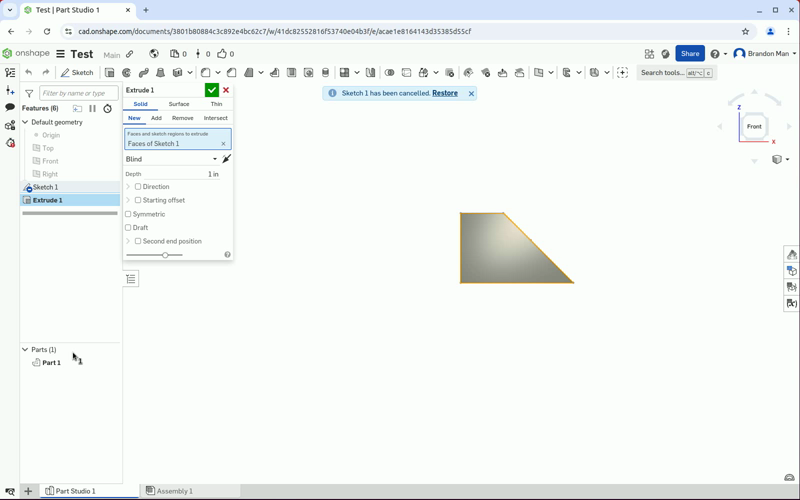
mouse_move(143, 106)
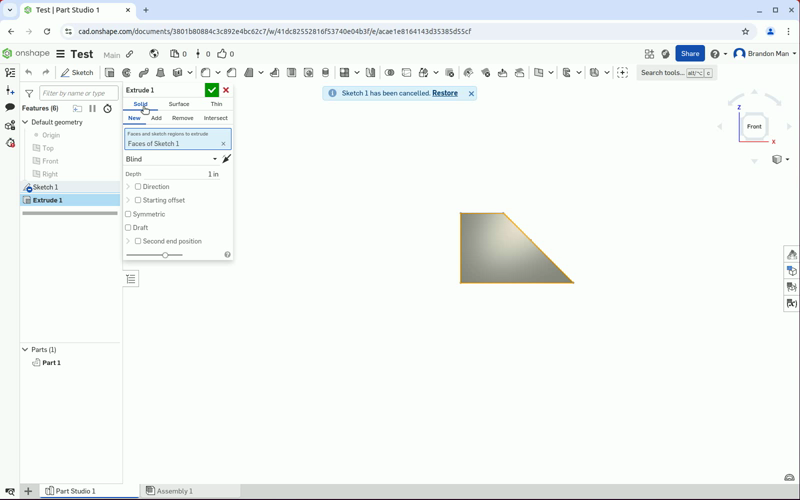
click(143, 106)
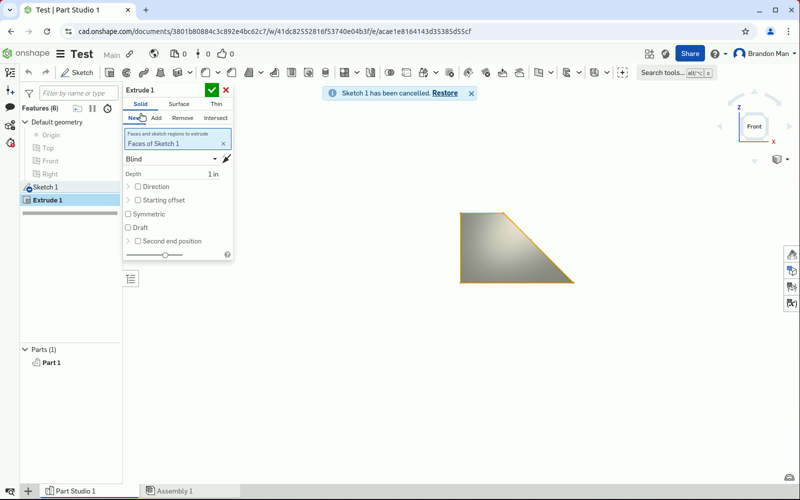
mouse_move(137, 120)
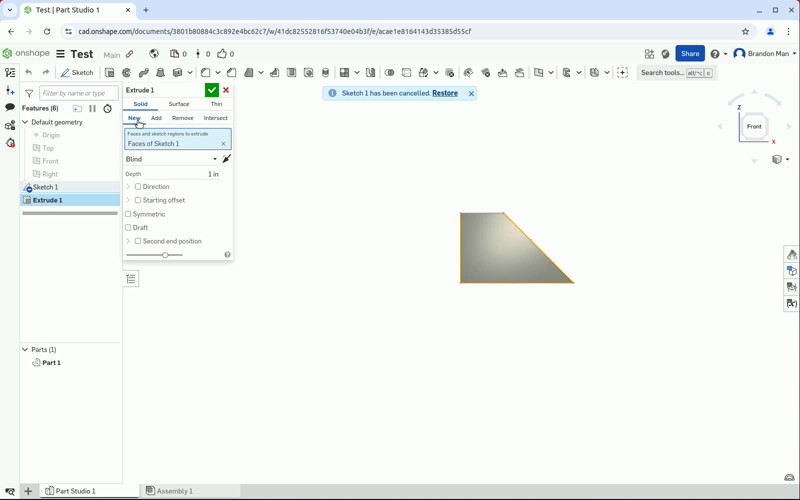
click(137, 120)
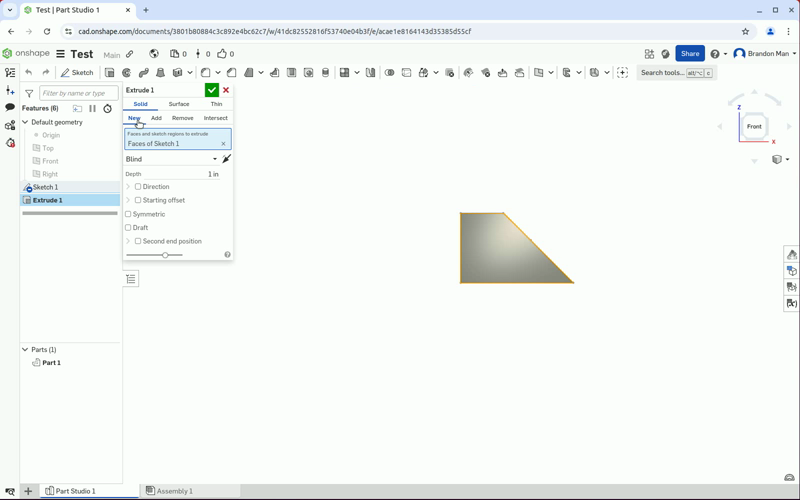
key(tab, 4)
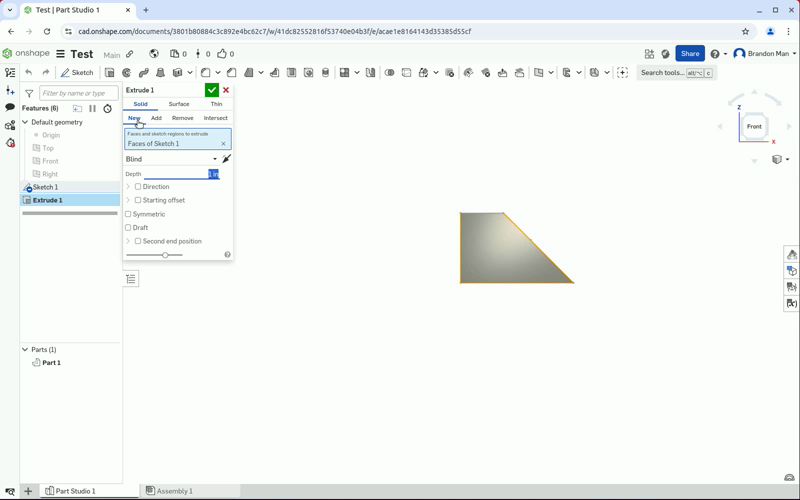
text(14.443)
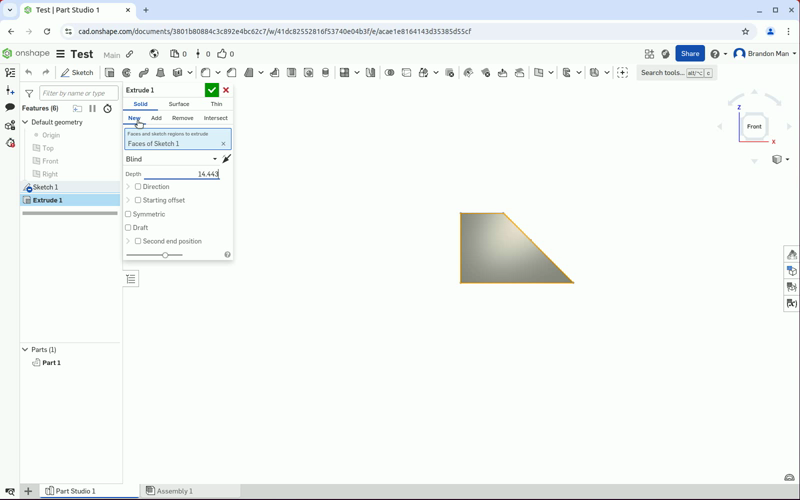
key(enter)
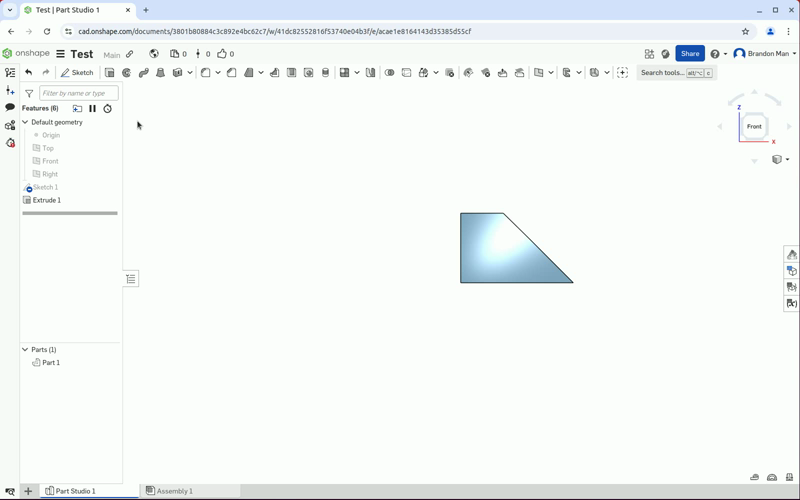
key(shift+h)
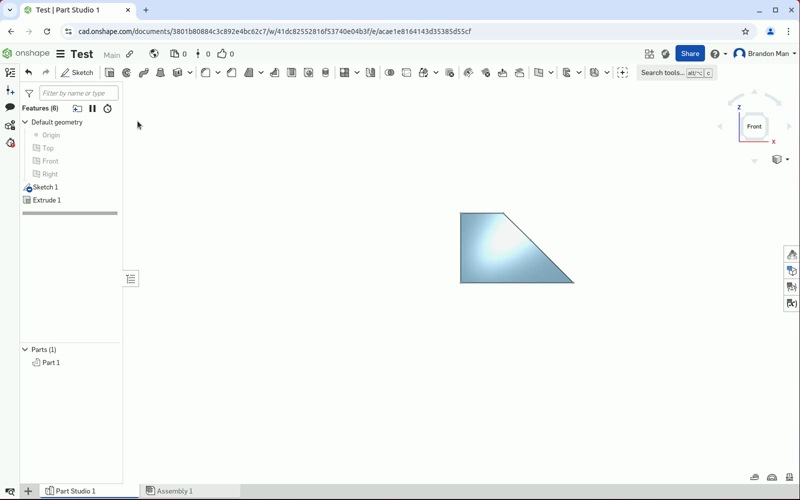
key(shift+h)
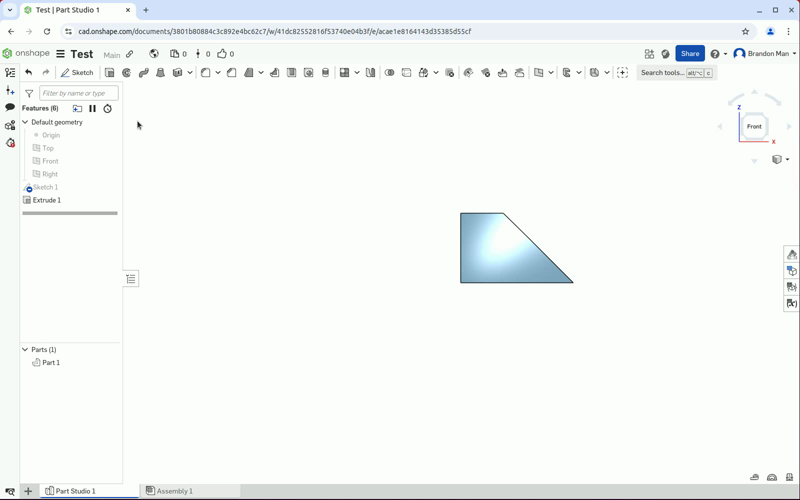
mouse_move(73, 189)
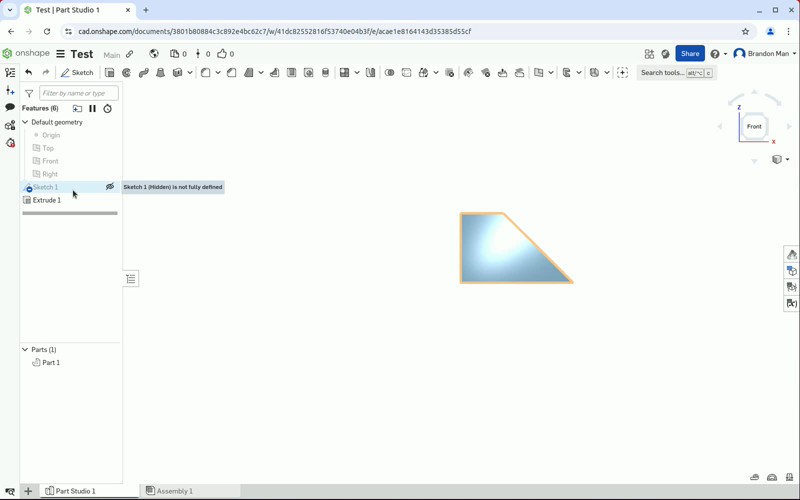
click(73, 189)
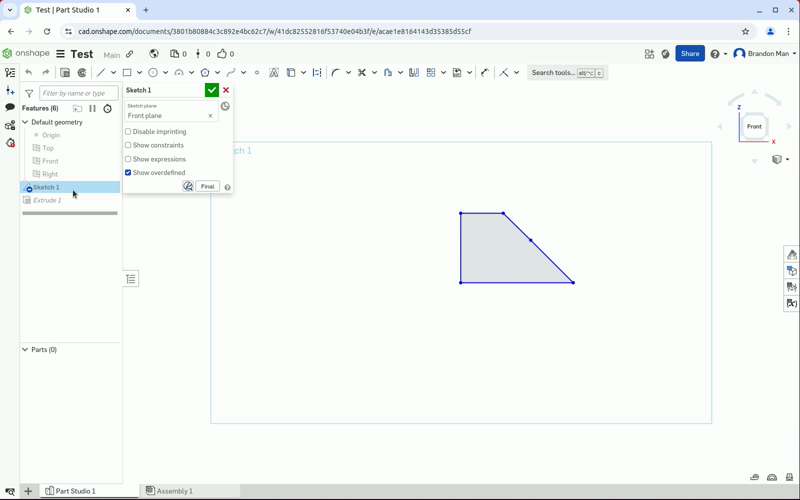
mouse_move(229, 92)
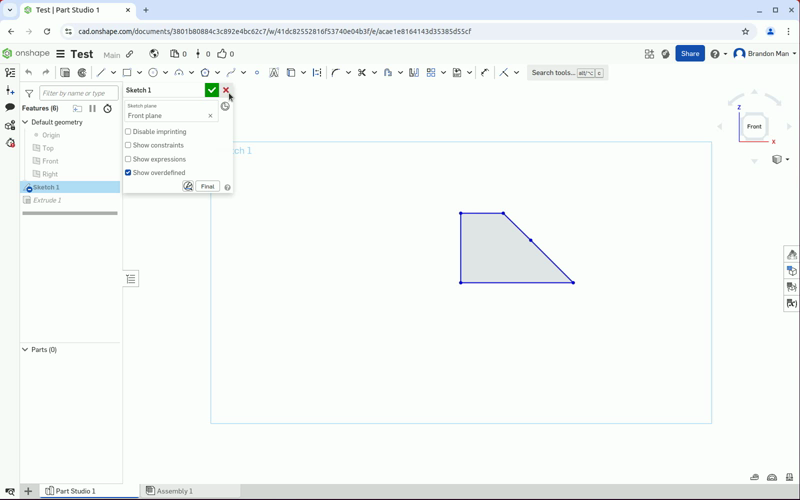
click(229, 92)
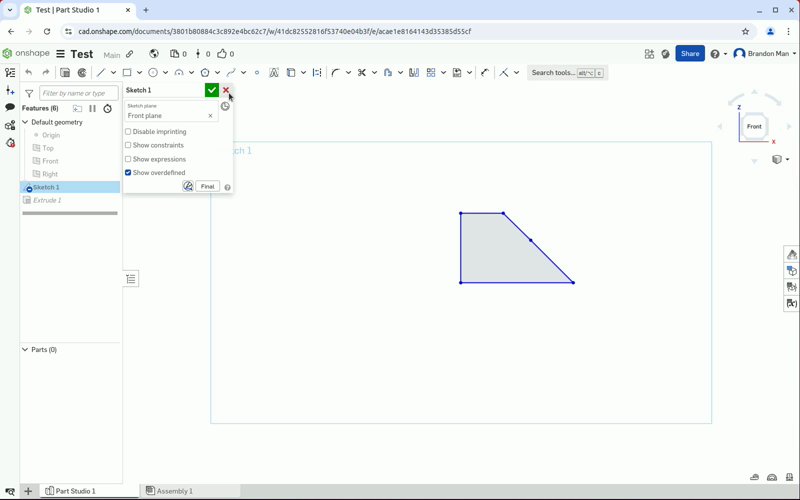
key(shift+s)
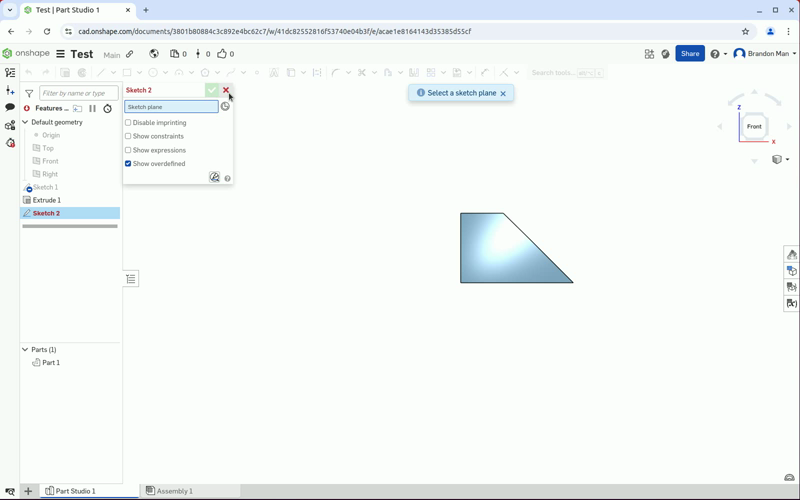
mouse_move(73, 163)
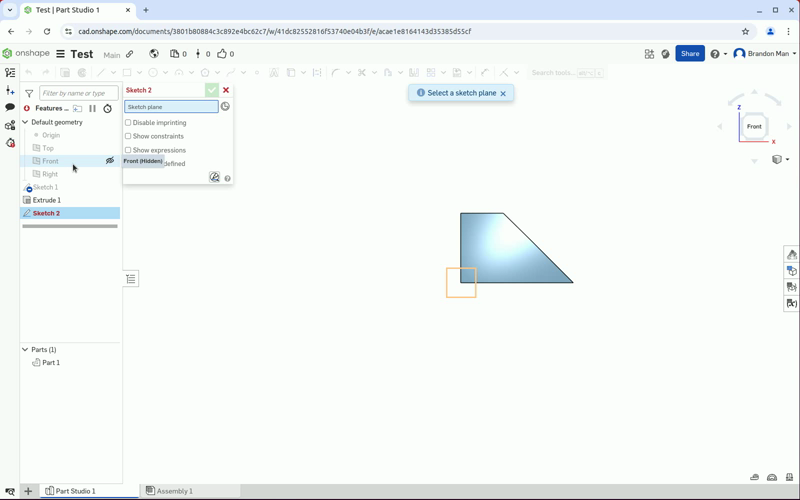
click(73, 163)
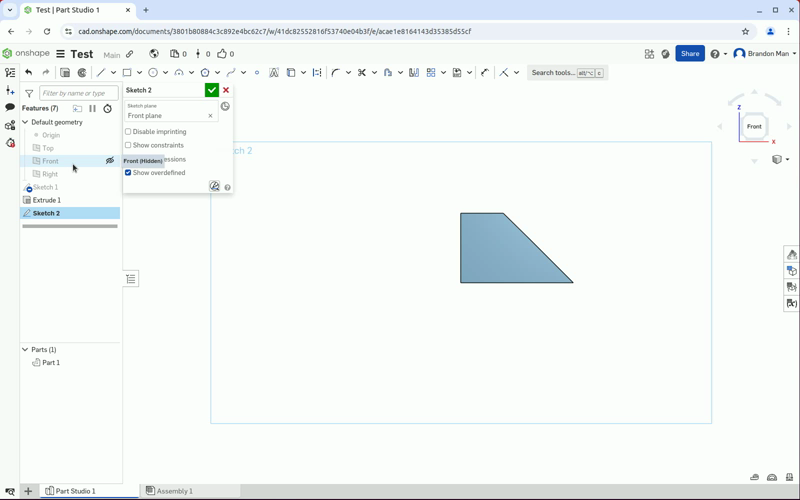
mouse_move(73, 352)
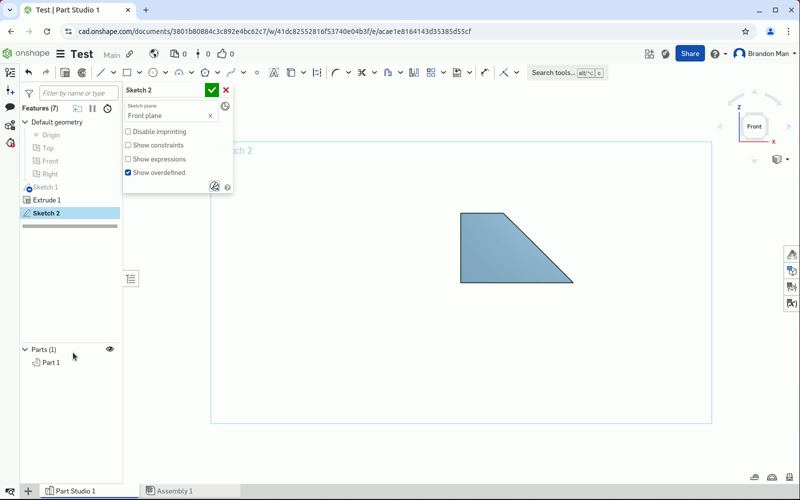
key(y)
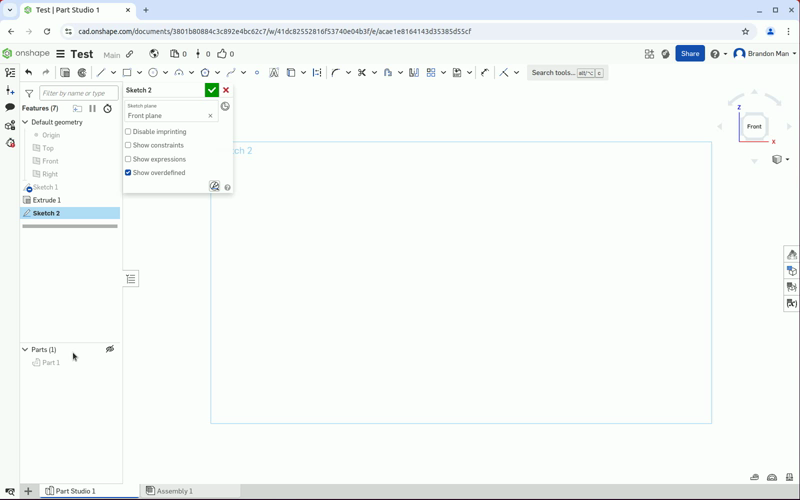
key(l)
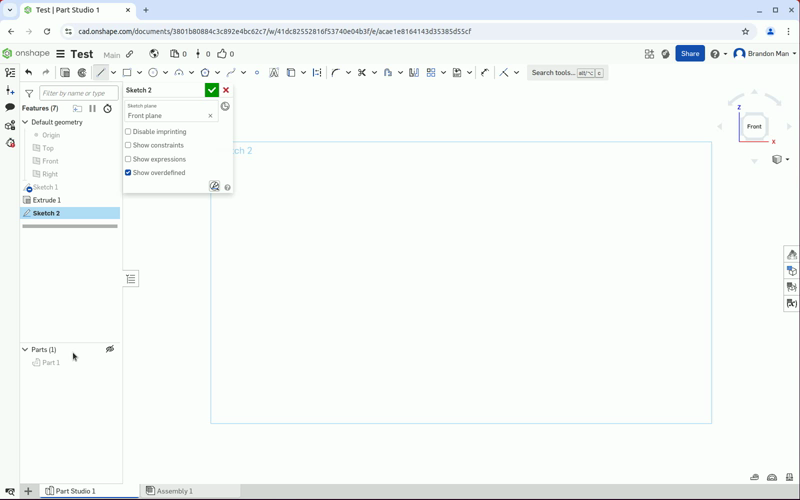
key_down(shift)
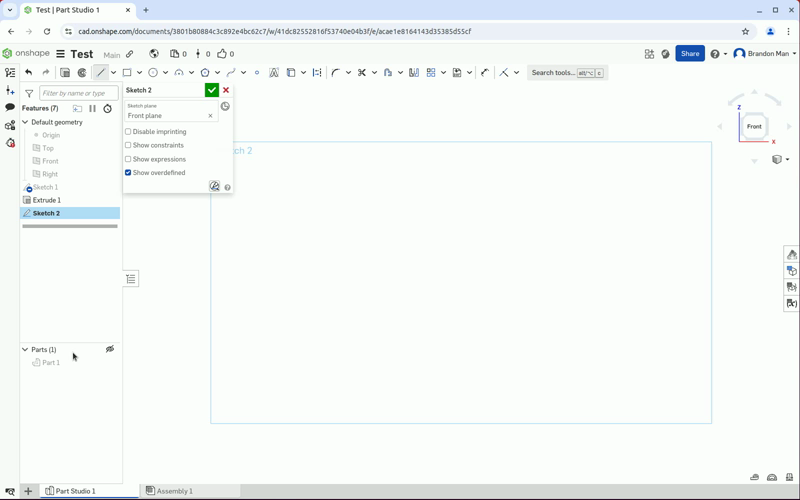
mouse_move(531, 240)
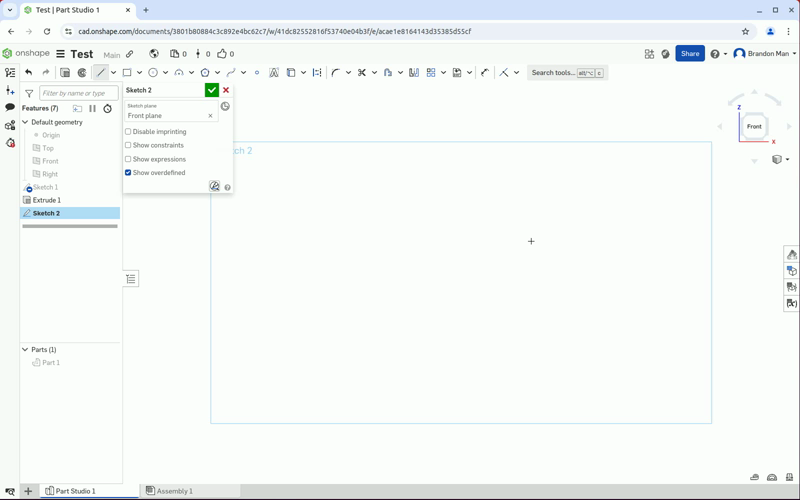
click(531, 240)
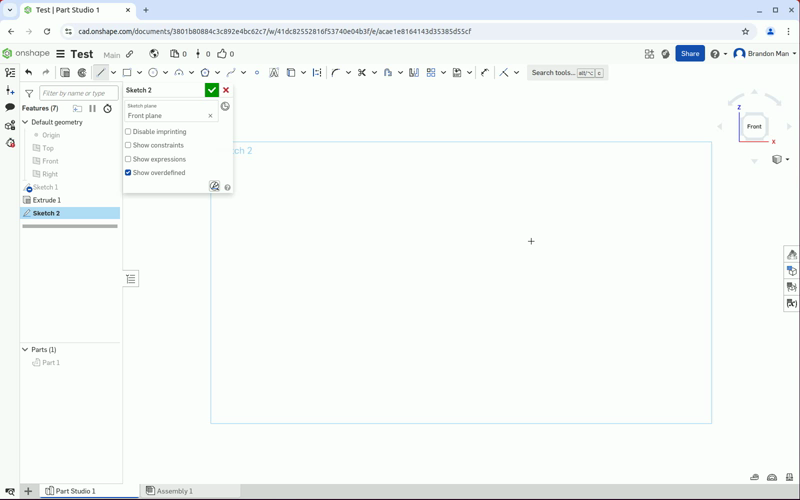
key_up(shift)
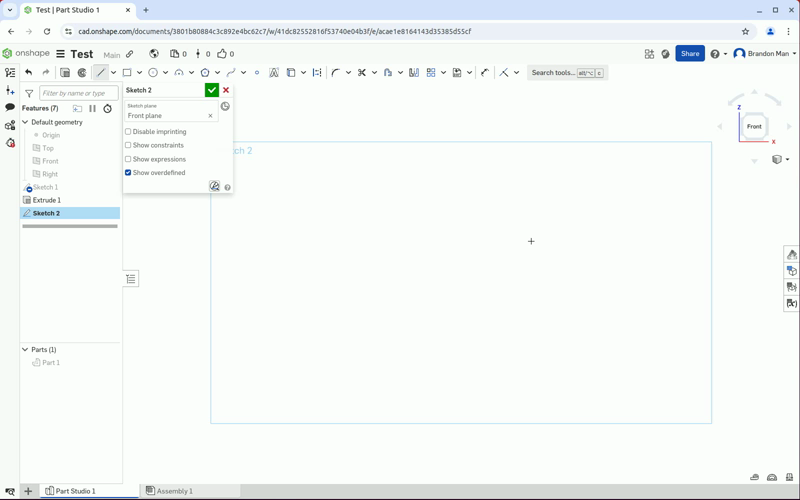
key_down(shift)
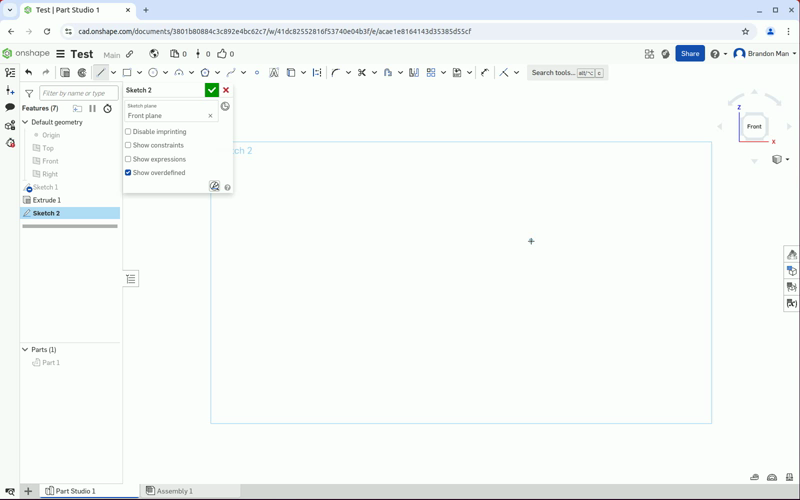
mouse_move(574, 283)
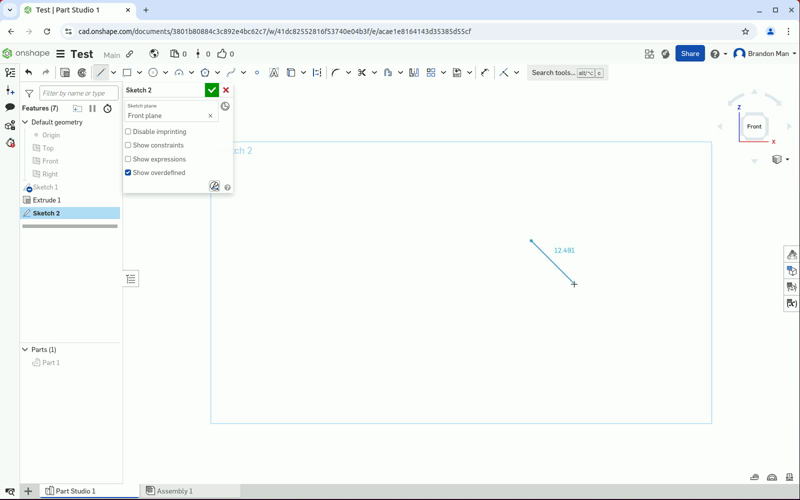
click(574, 283)
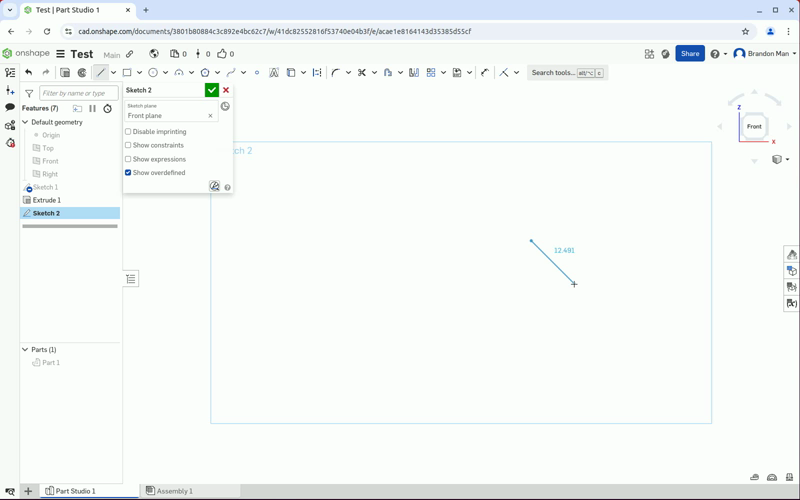
key_up(shift)
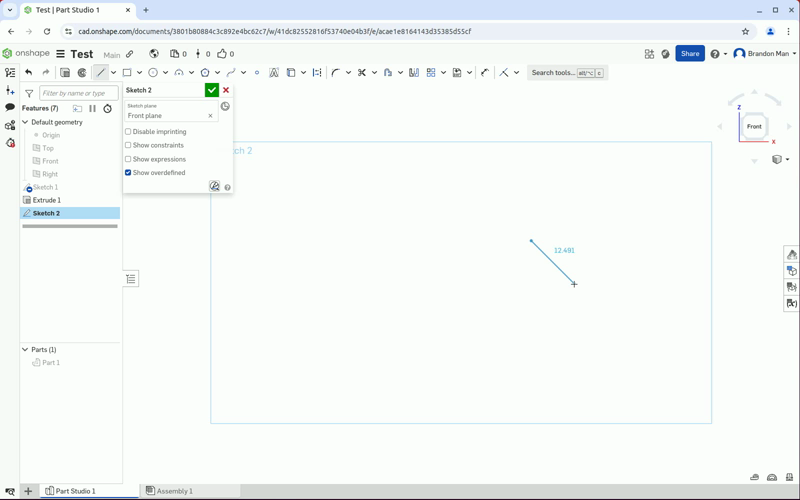
key_down(shift)
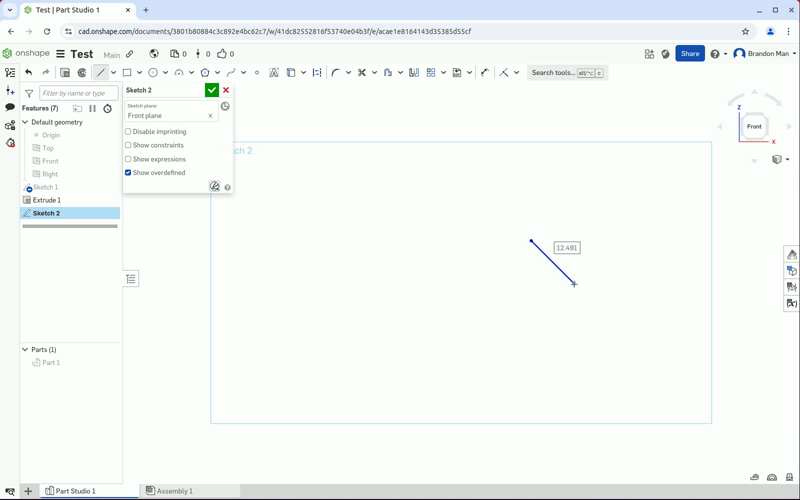
mouse_move(589, 283)
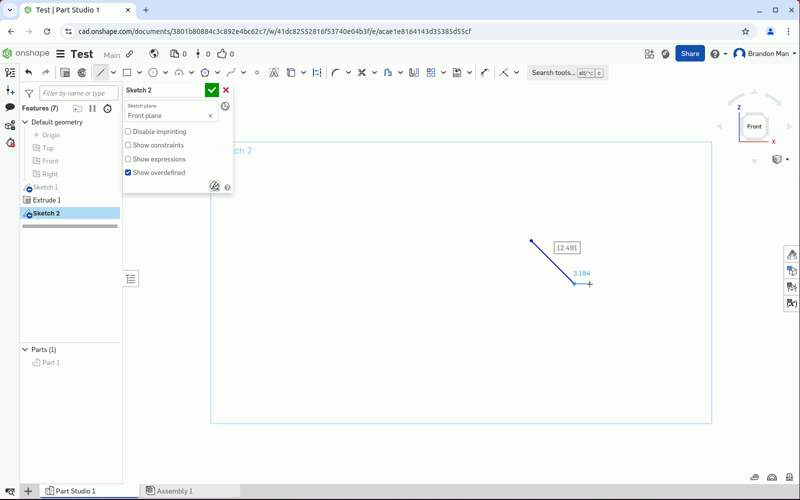
mouse_move(574, 240)
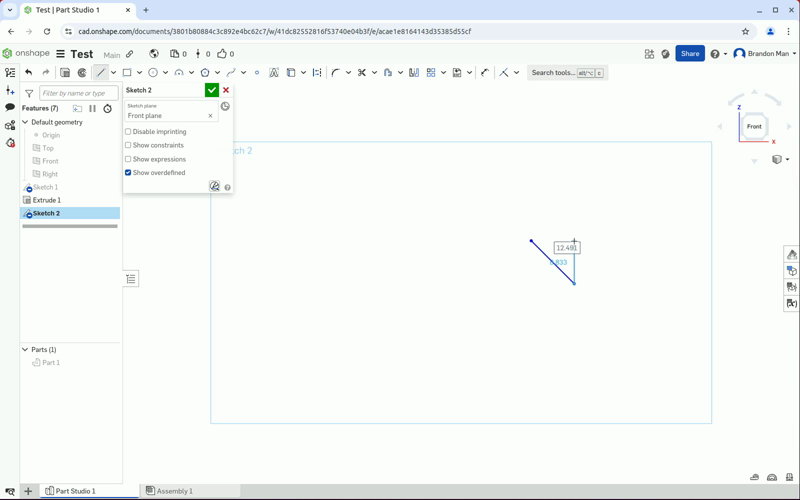
click(574, 240)
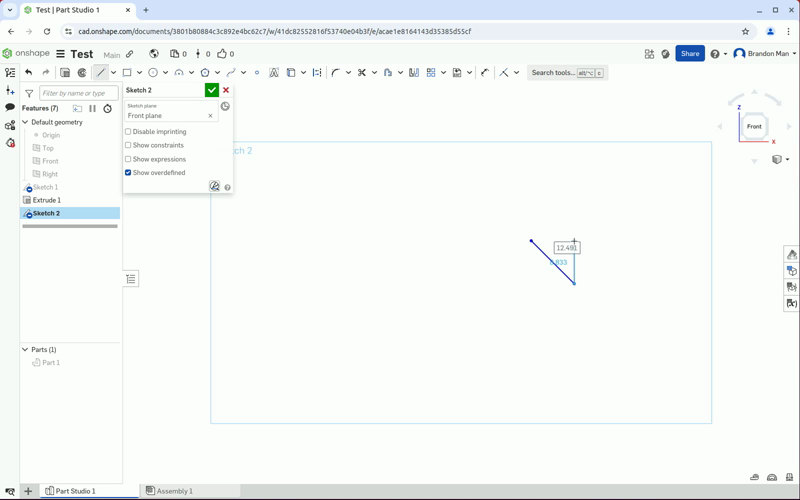
key_up(shift)
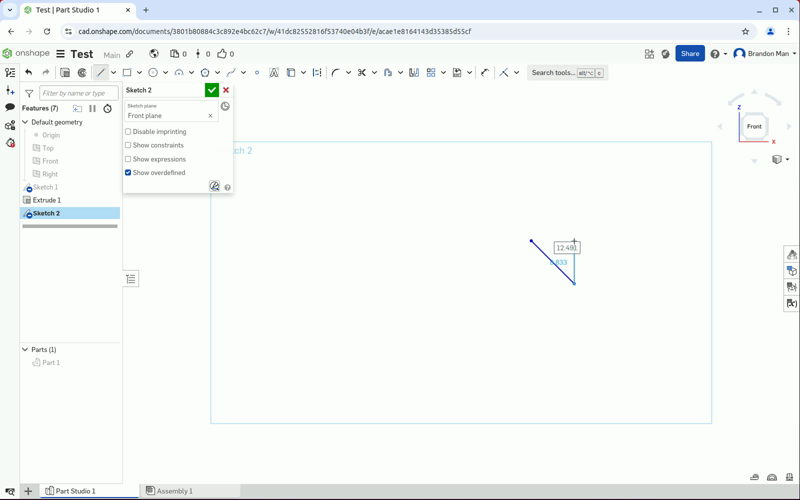
mouse_move(589, 240)
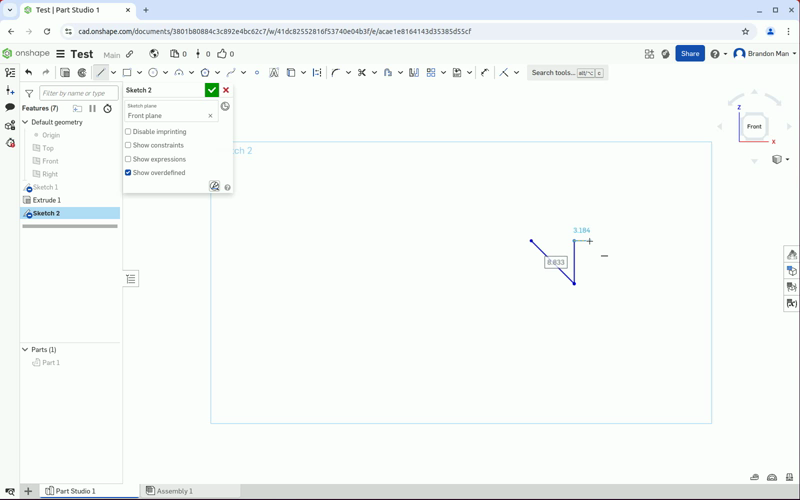
key_down(shift)
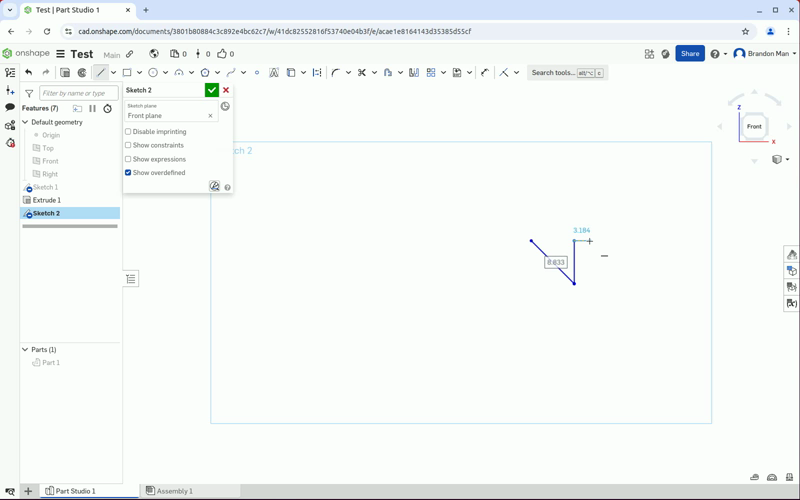
mouse_move(531, 240)
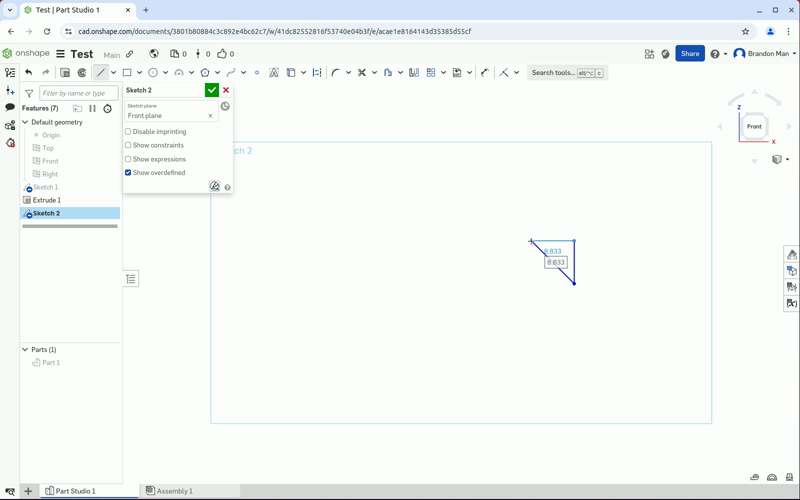
key_up(shift)
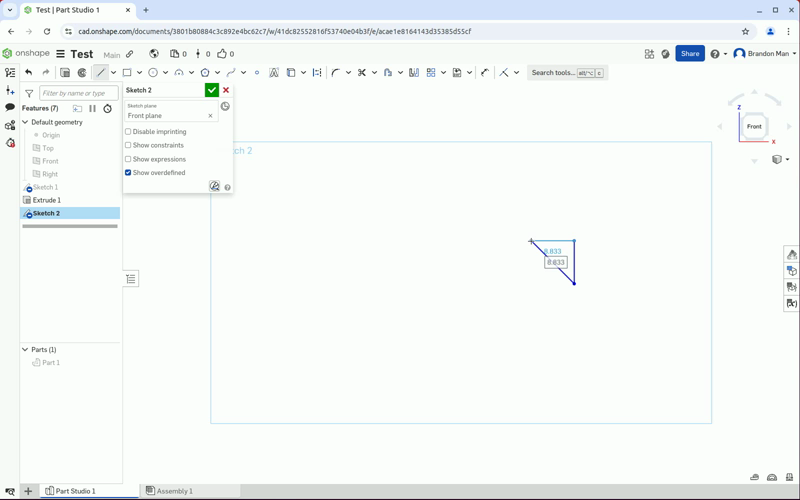
click(531, 240)
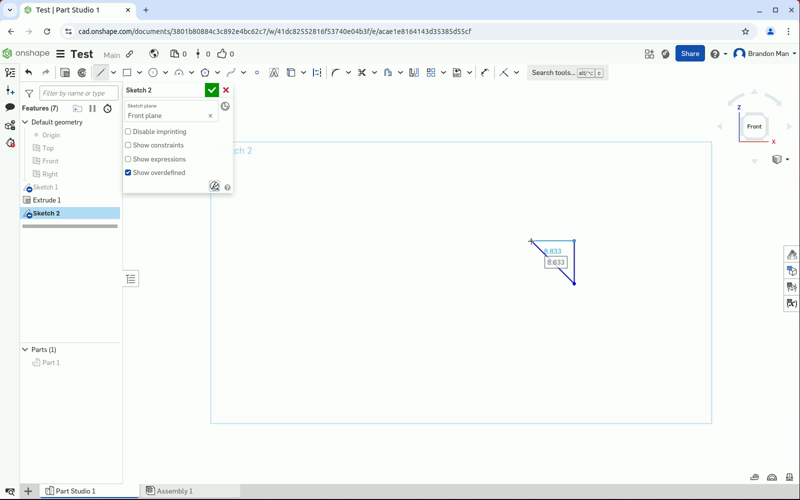
key(esc)
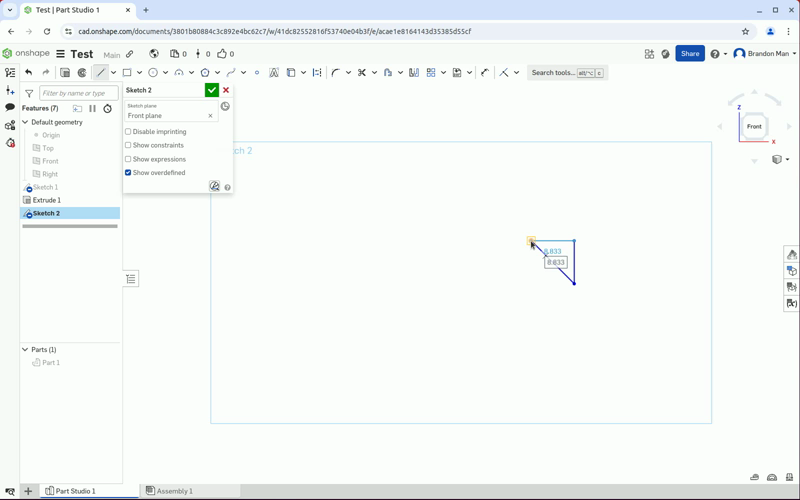
mouse_move(566, 264)
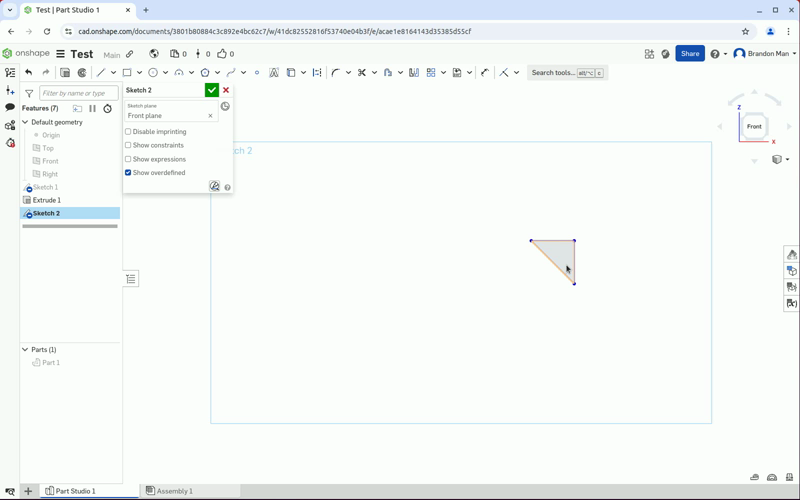
scroll(6)
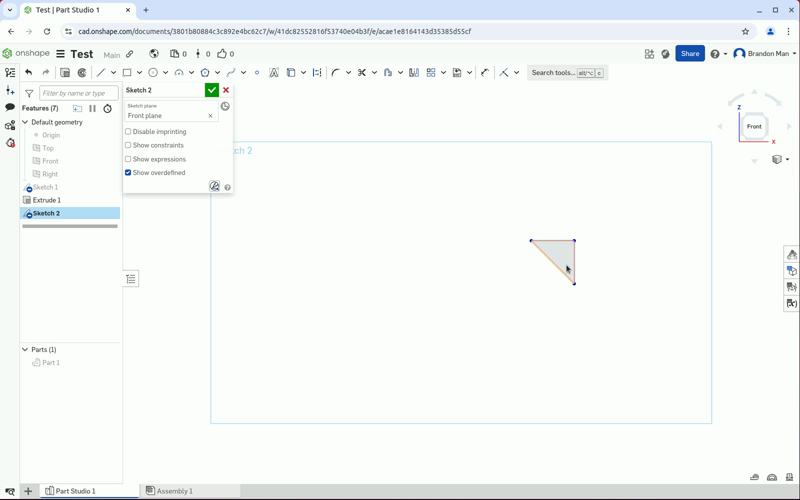
scroll(6)
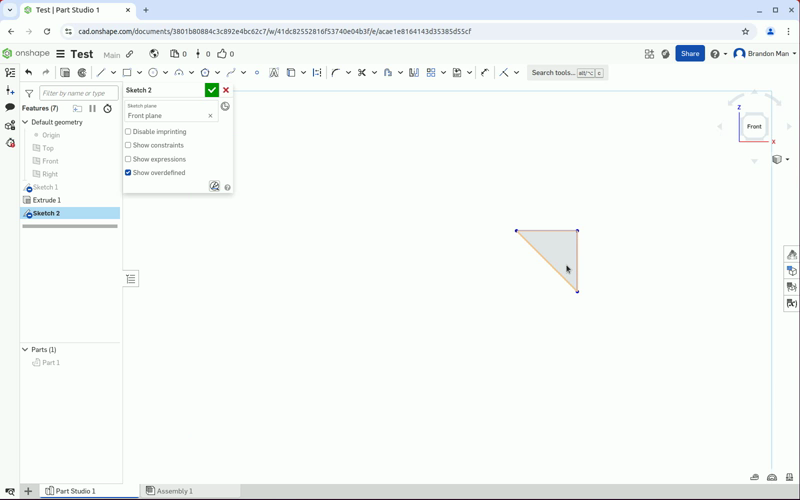
scroll(6)
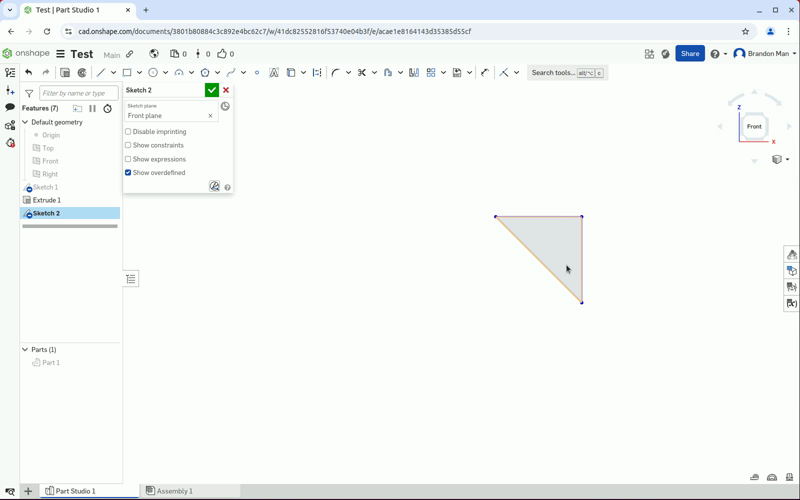
scroll(6)
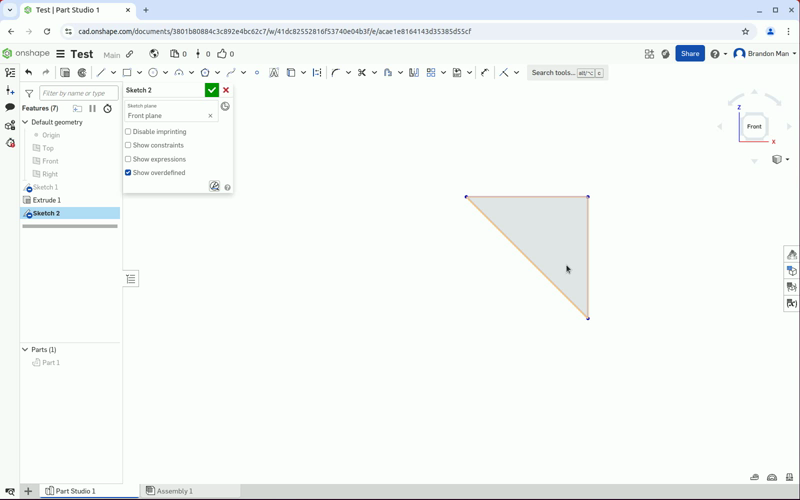
scroll(6)
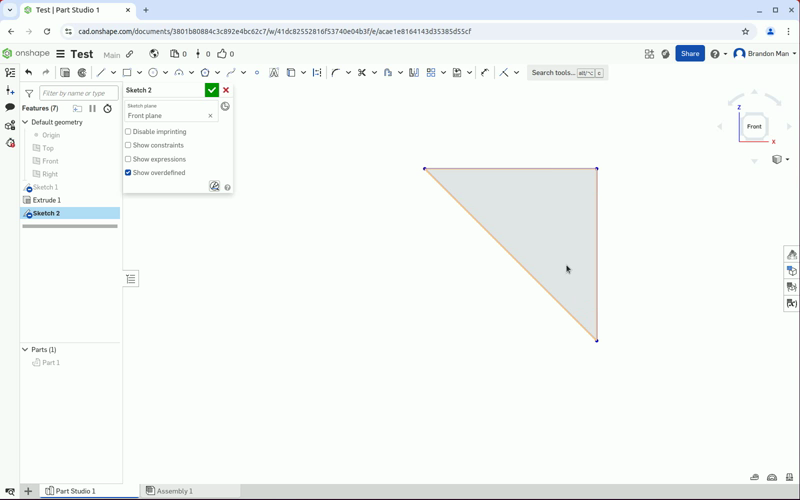
scroll(6)
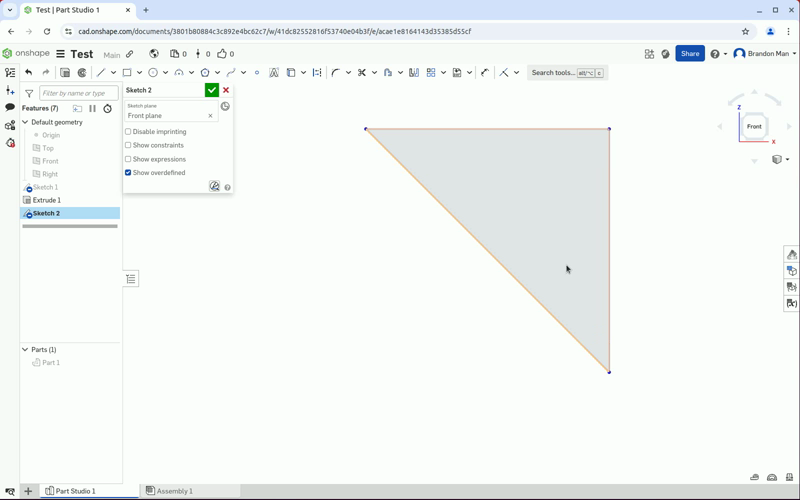
scroll(6)
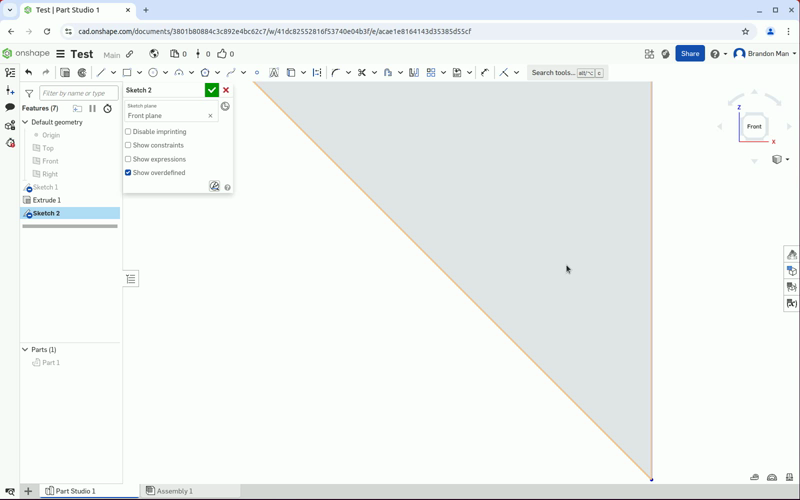
click(566, 264)
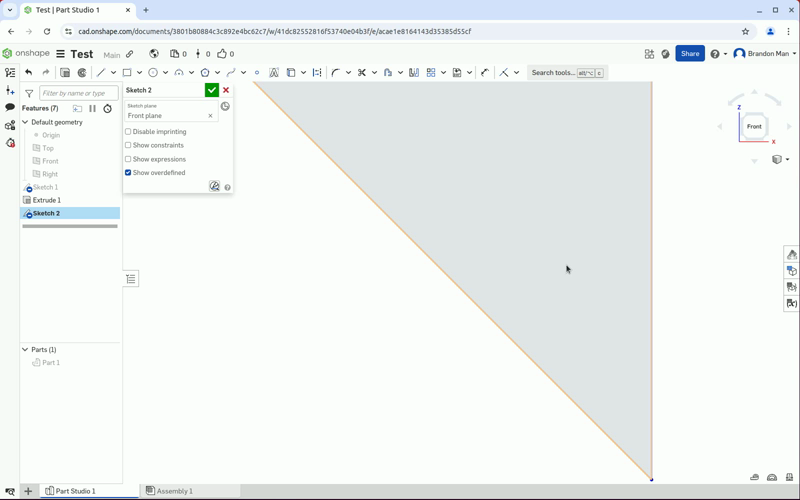
scroll(-6)
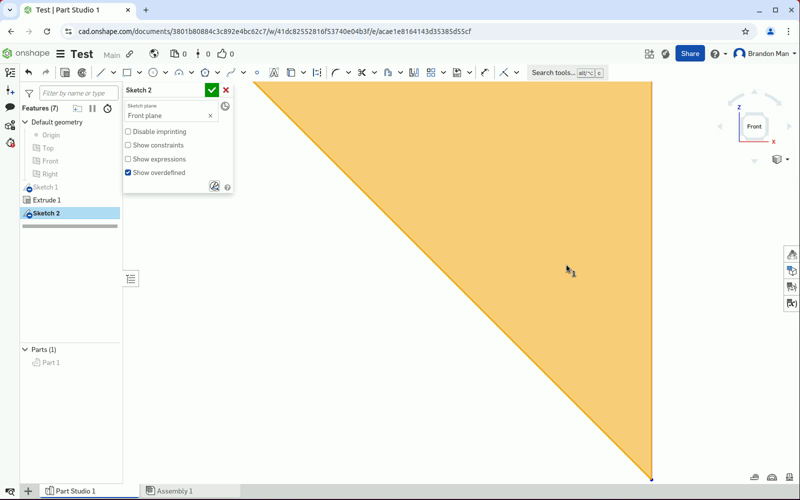
scroll(-6)
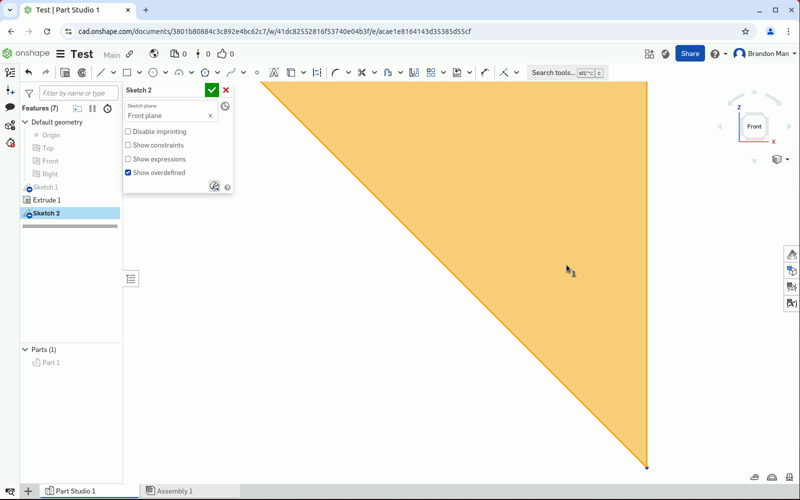
scroll(-6)
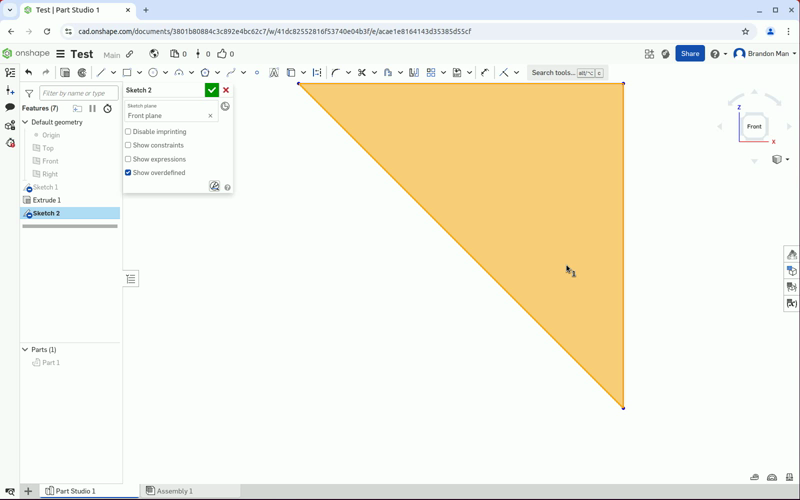
scroll(-6)
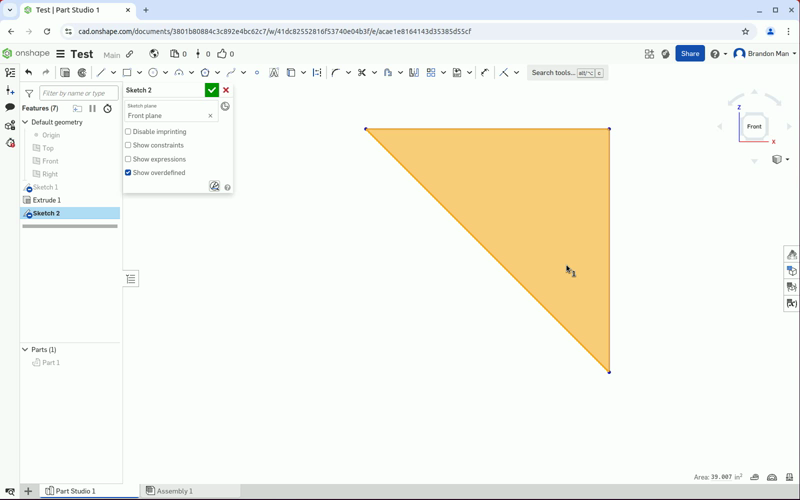
scroll(-6)
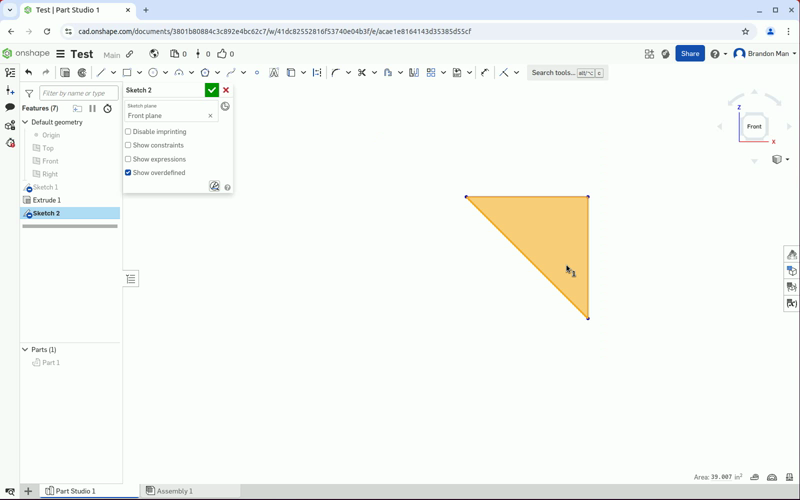
scroll(-6)
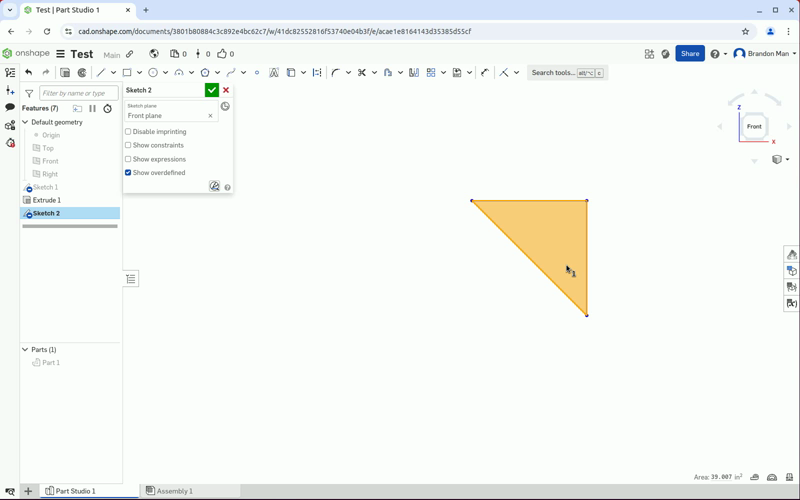
scroll(-6)
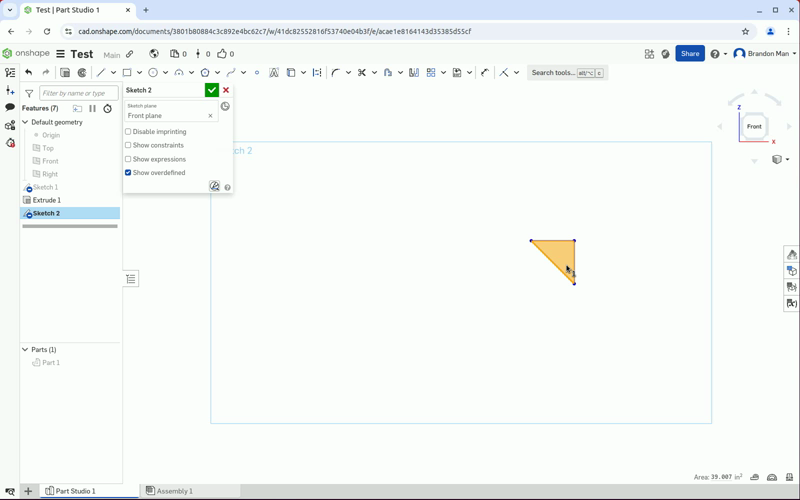
mouse_move(73, 352)
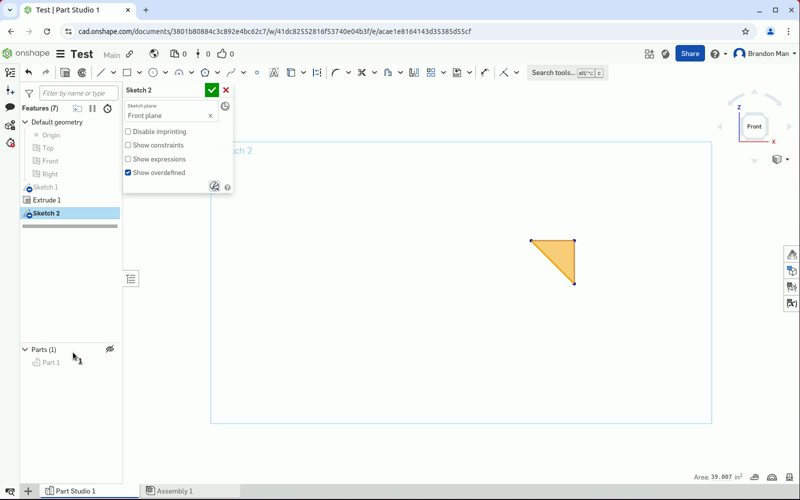
key(shift+y)
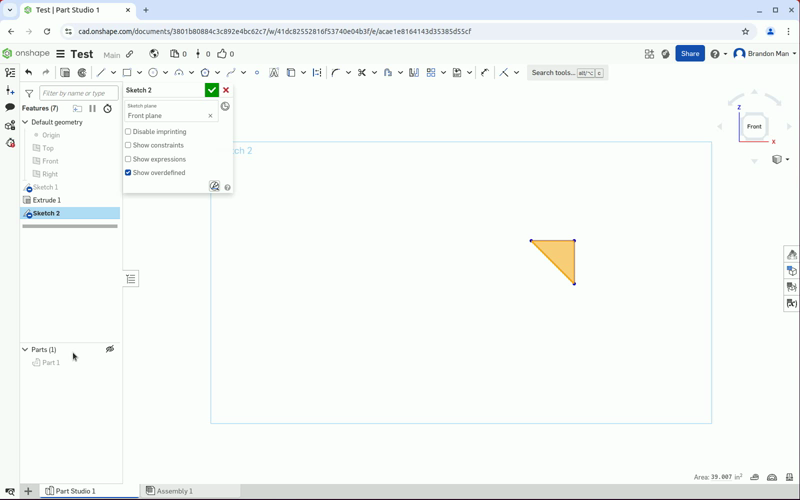
key(shift+e)
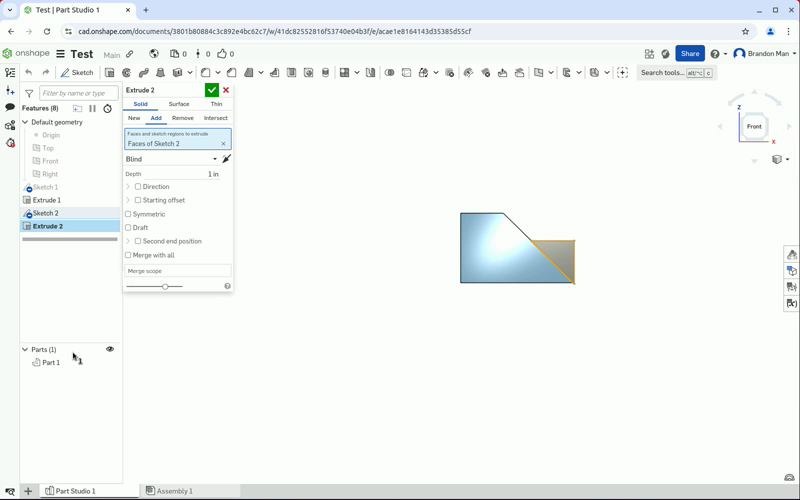
mouse_move(143, 106)
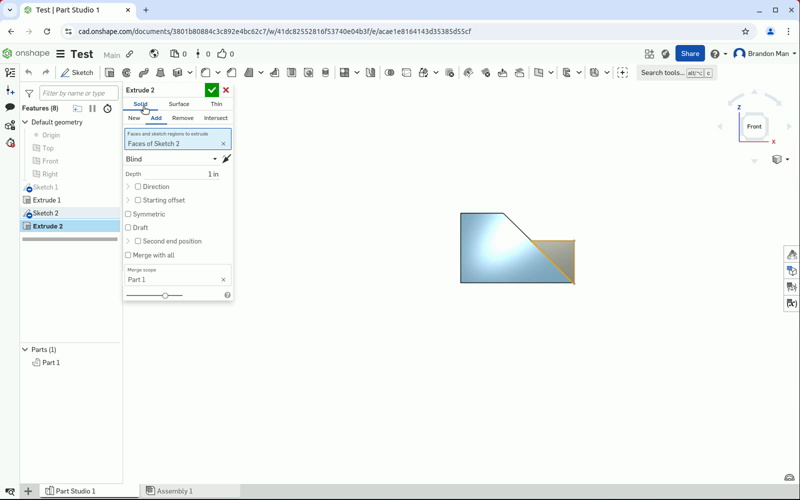
click(143, 106)
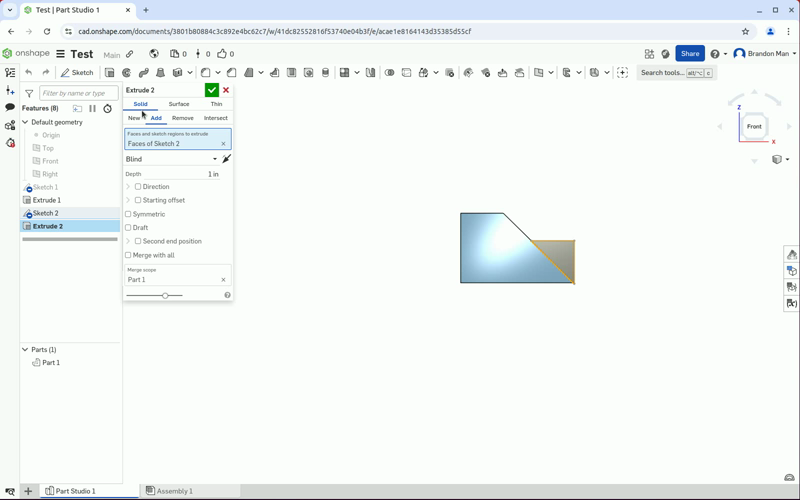
mouse_move(137, 120)
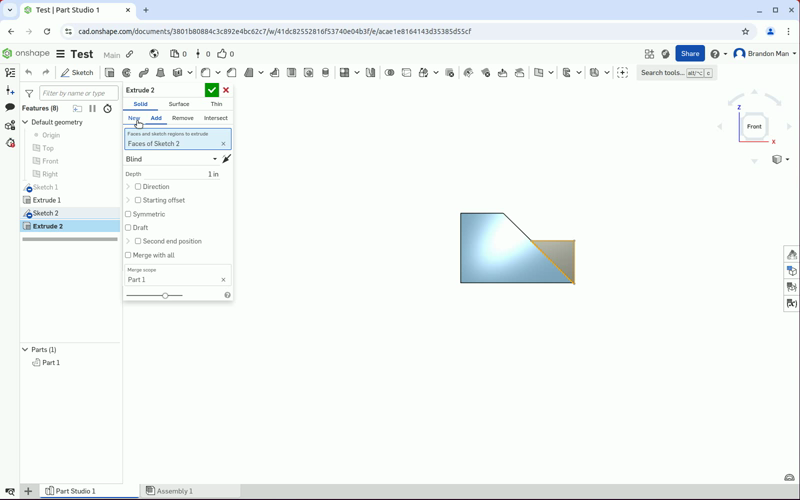
click(137, 120)
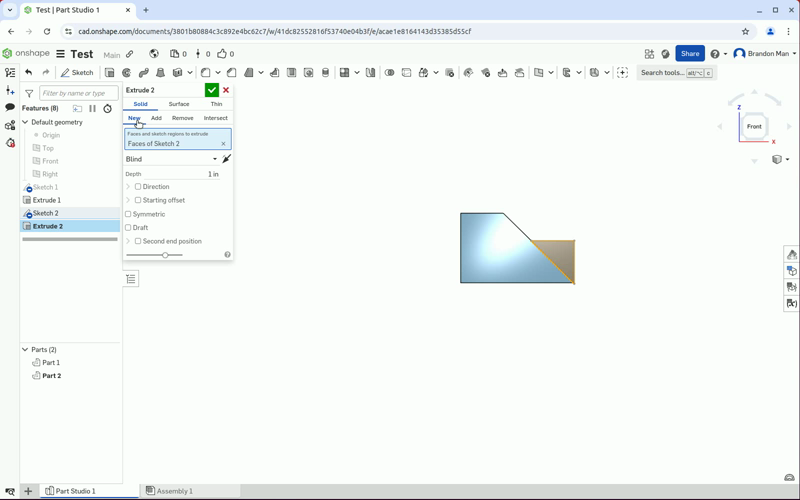
key(tab, 4)
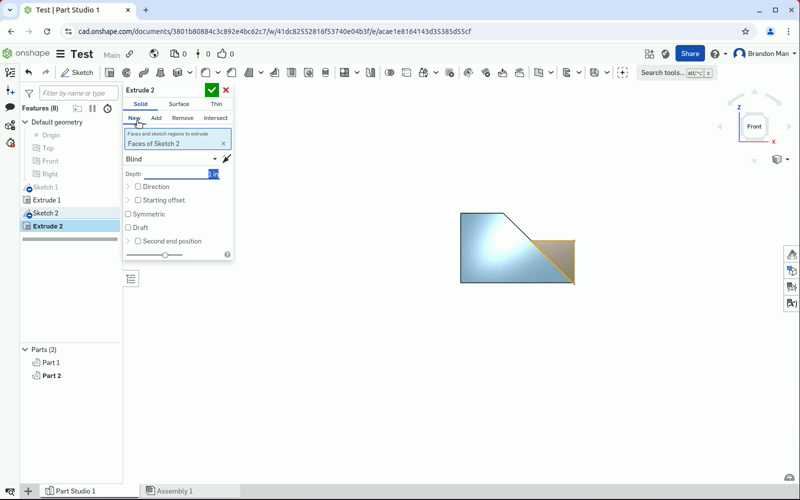
text(14.443)
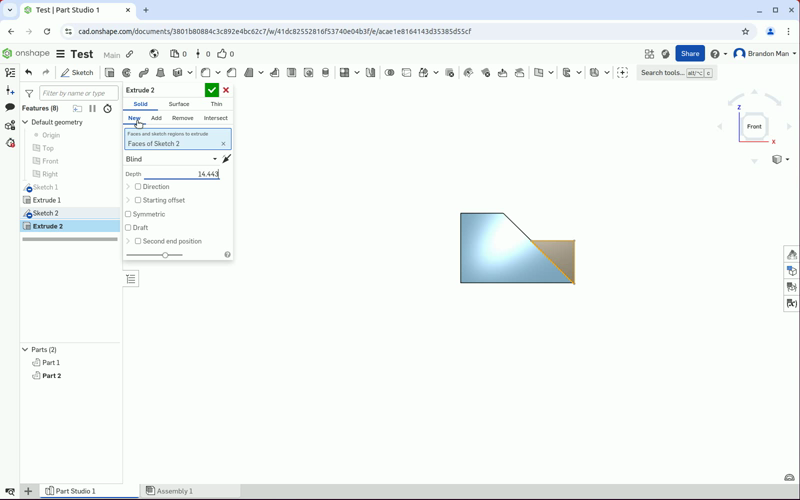
key(enter)
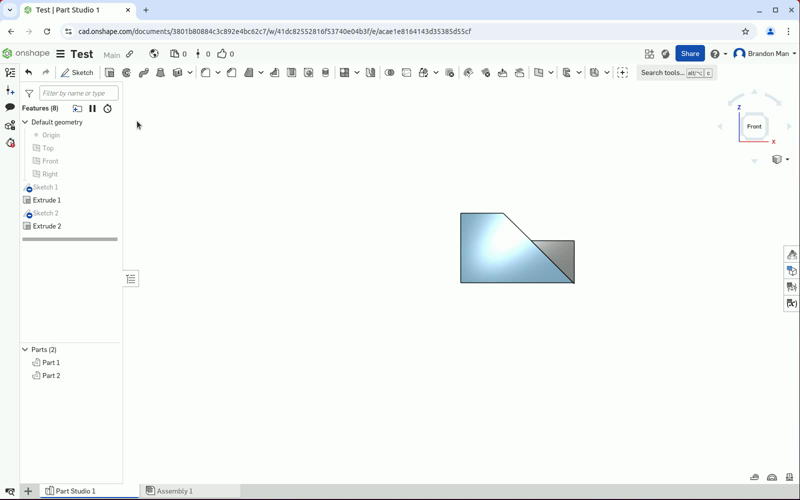
key(shift+h)
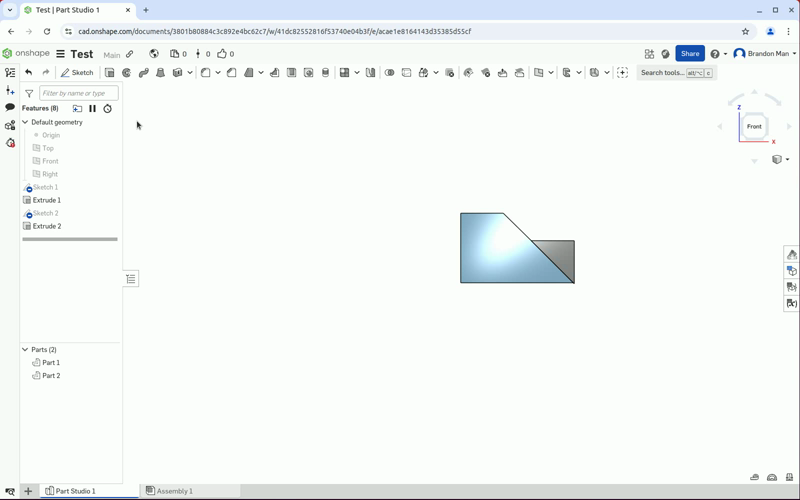
key(shift+h)
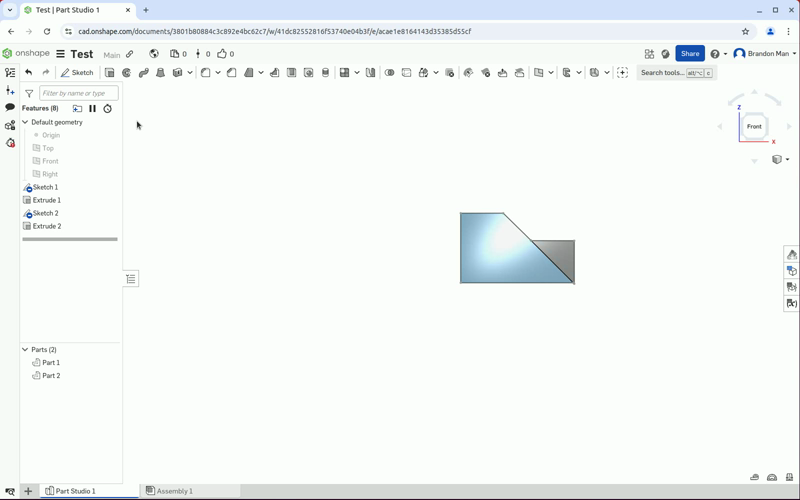
key(shift+7)
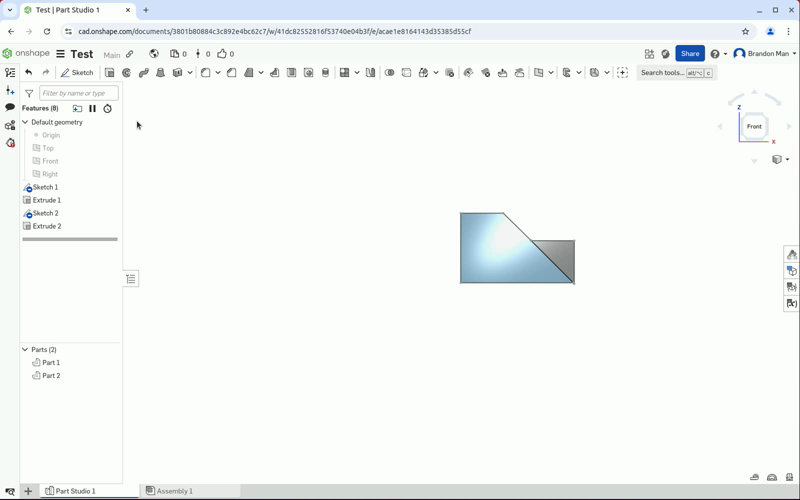
key(left, 2)
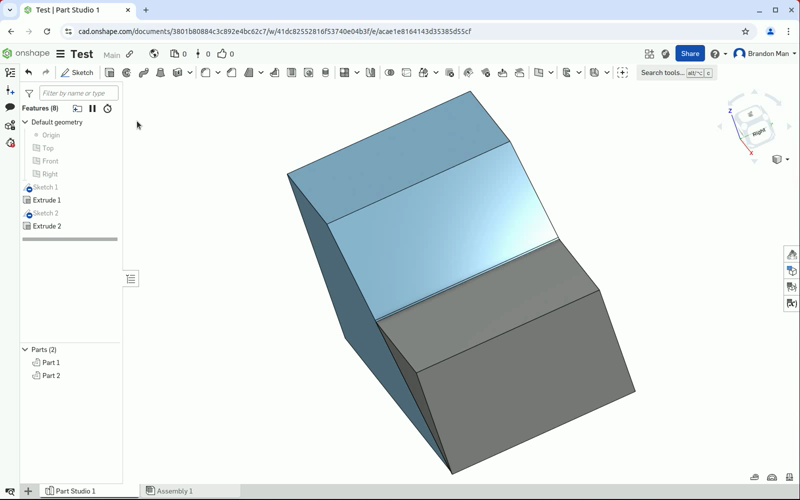
key(down, 2)
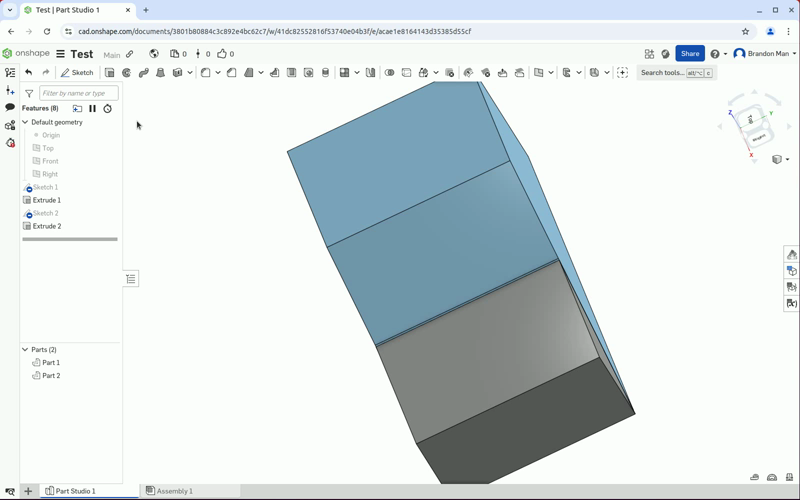
key(up, 2)
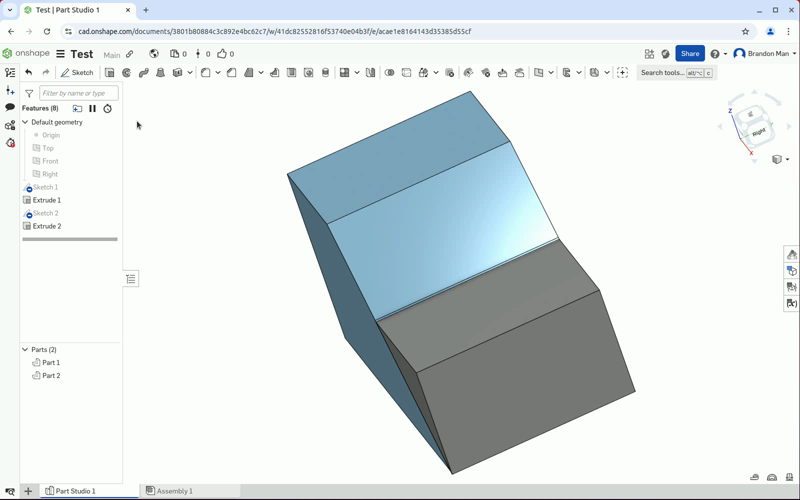
key(right, 2)
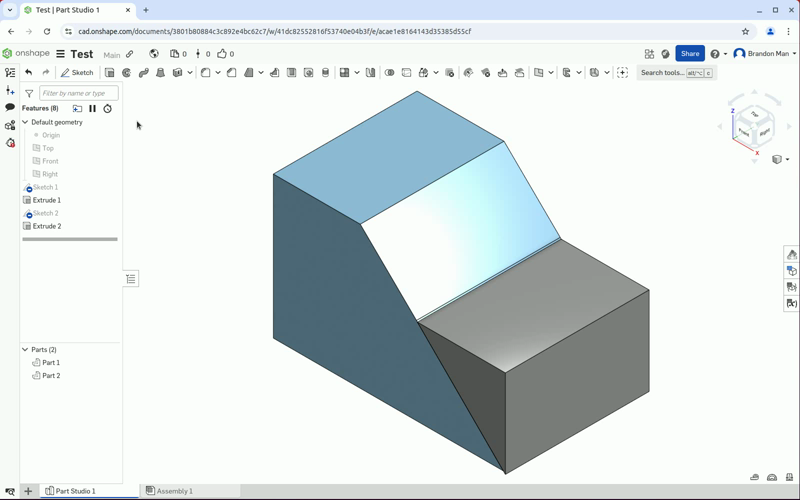
mouse_move(73, 189)
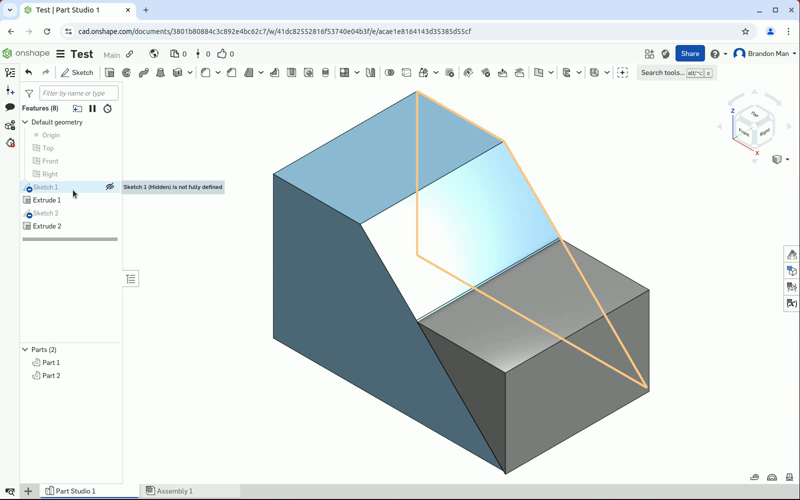
click(73, 189)